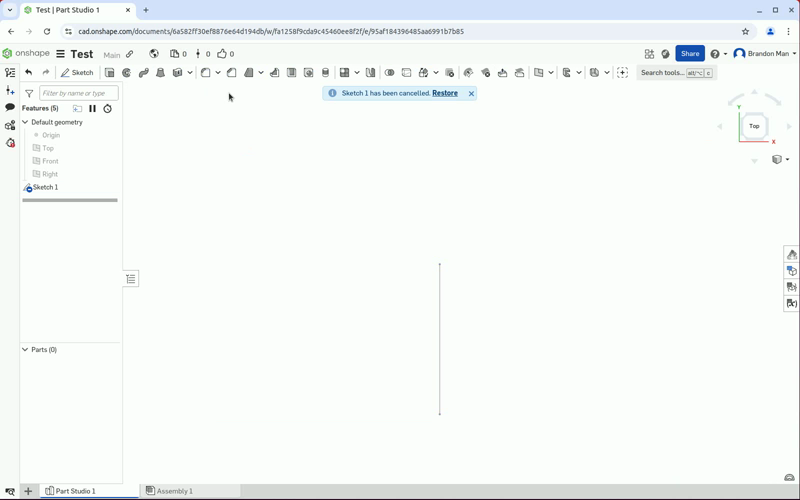
key(shift+h)
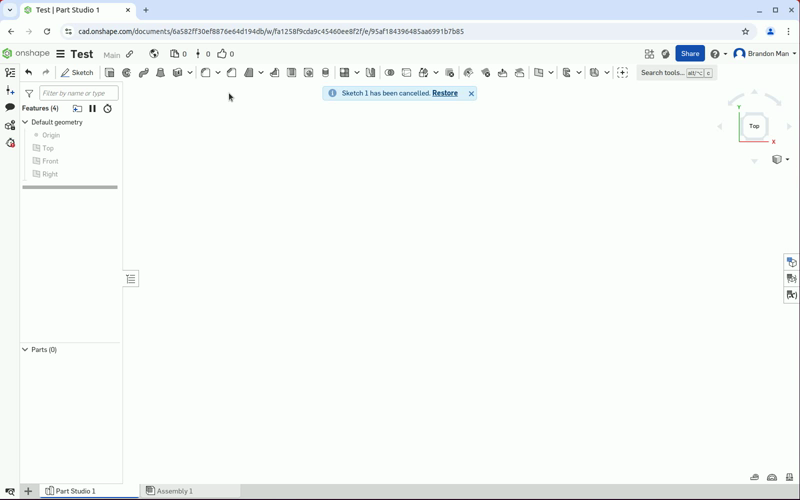
mouse_move(73, 352)
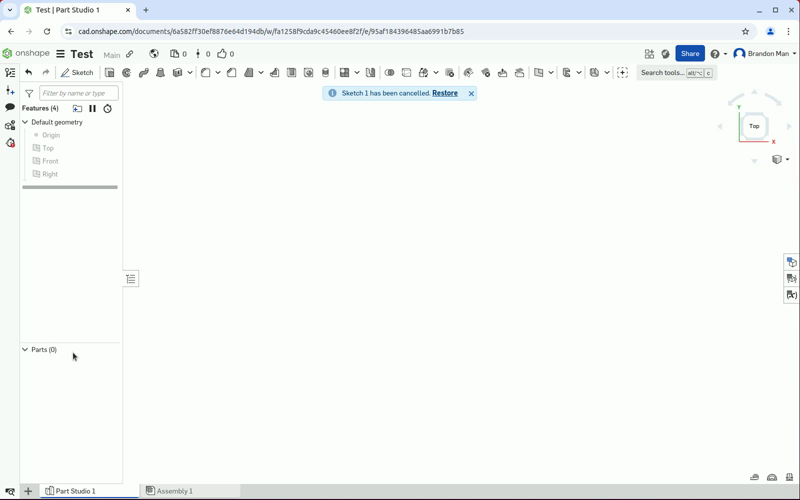
key(y)
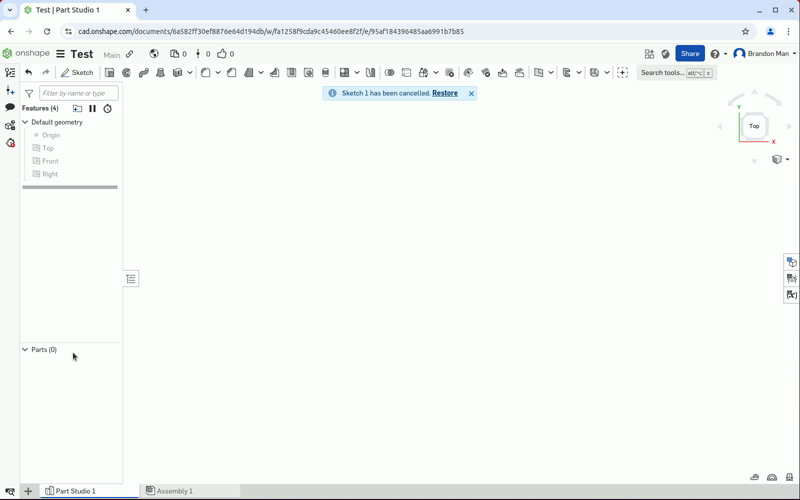
key(shift+p)
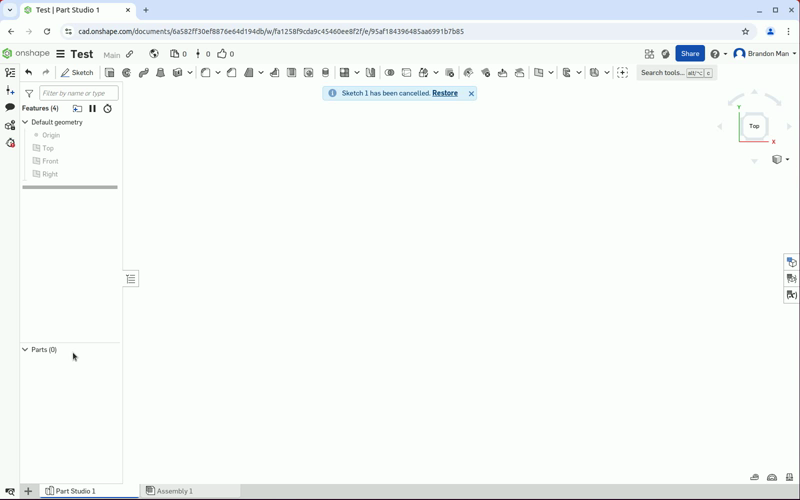
key(space)
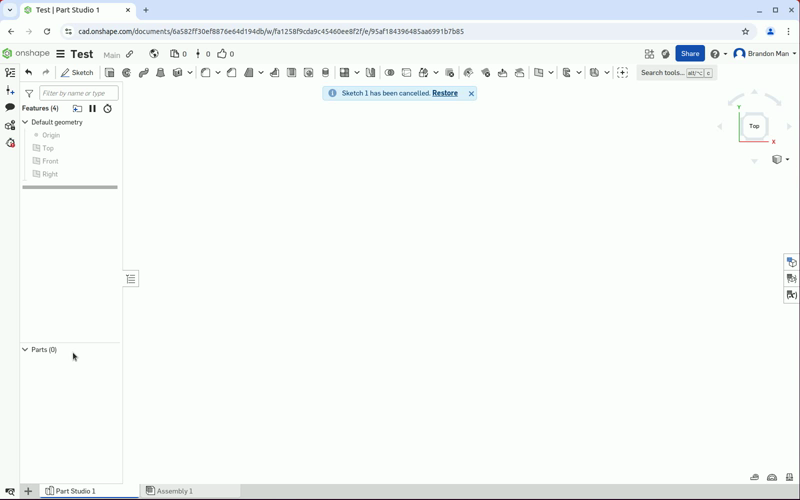
key_down(shift)
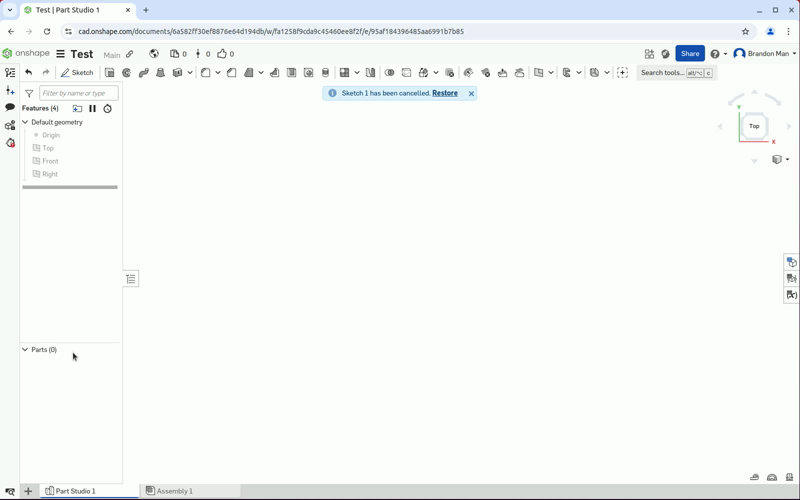
key(up)
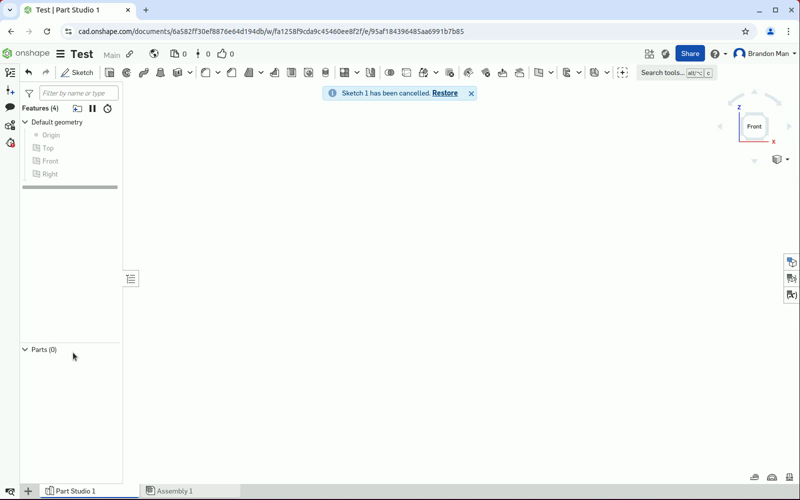
key_up(shift)
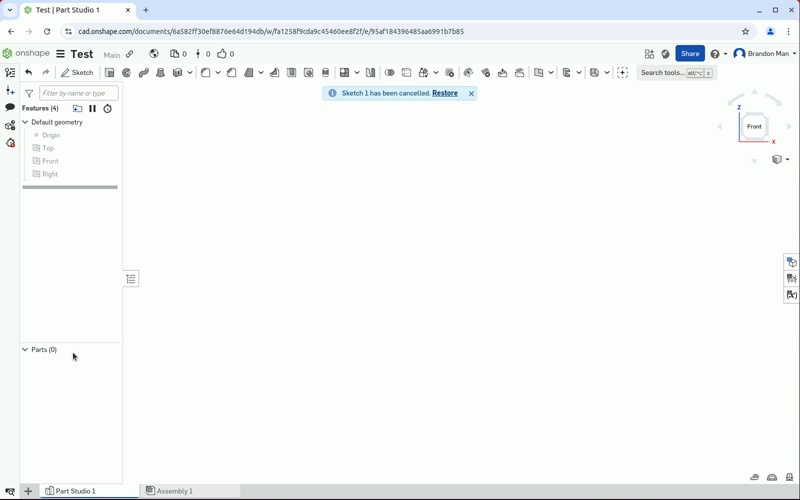
mouse_move(73, 352)
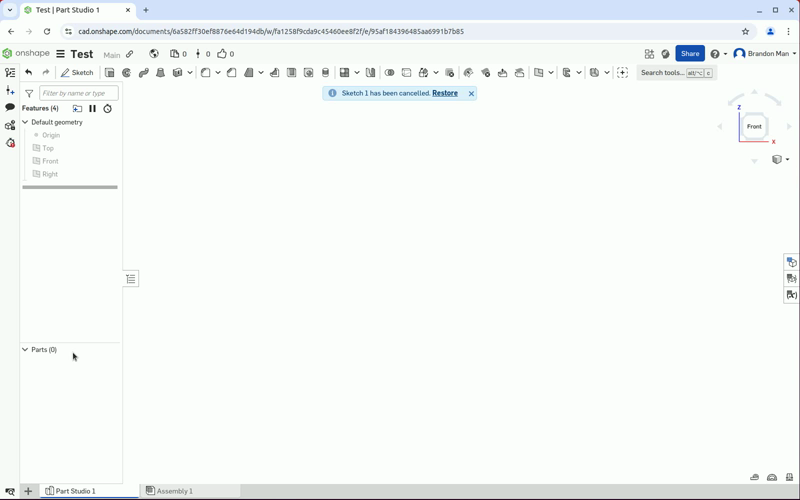
key(shift+y)
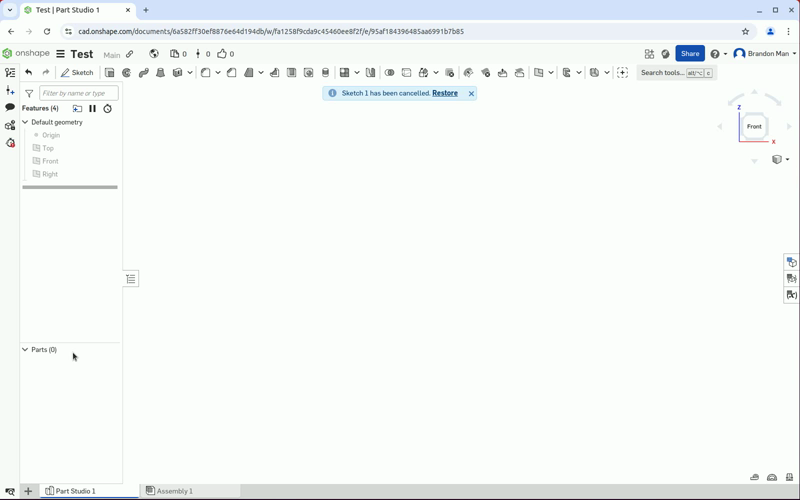
key(shift+s)
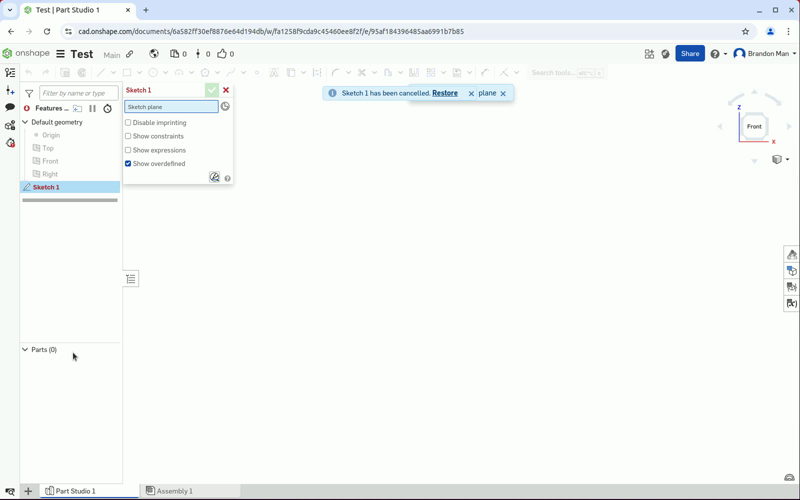
mouse_move(73, 163)
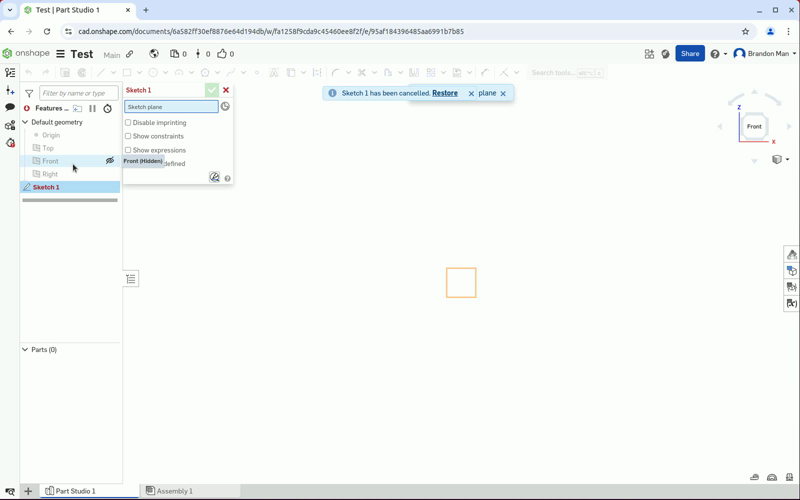
click(73, 163)
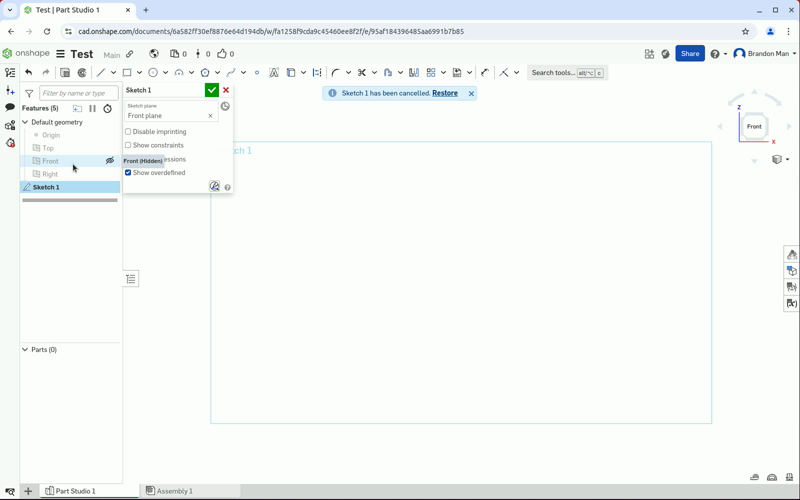
mouse_move(73, 352)
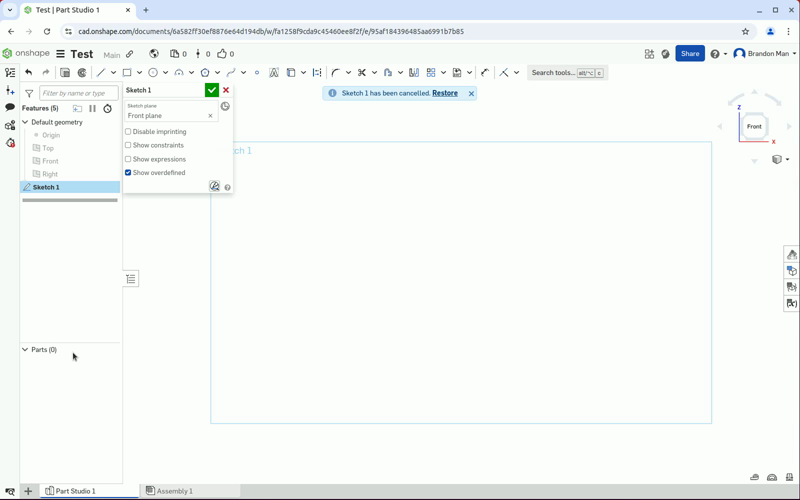
key(y)
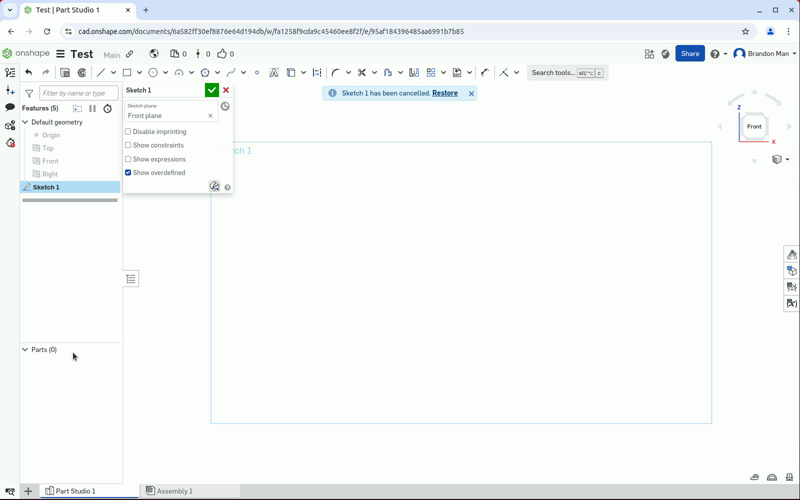
key(l)
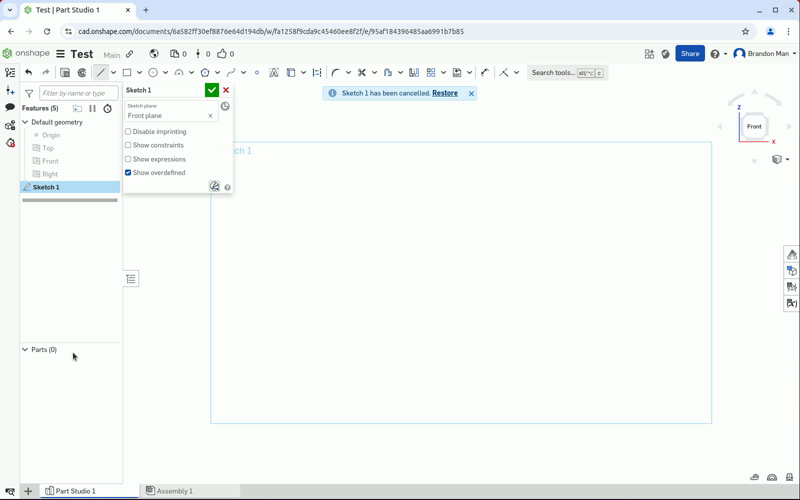
key_down(shift)
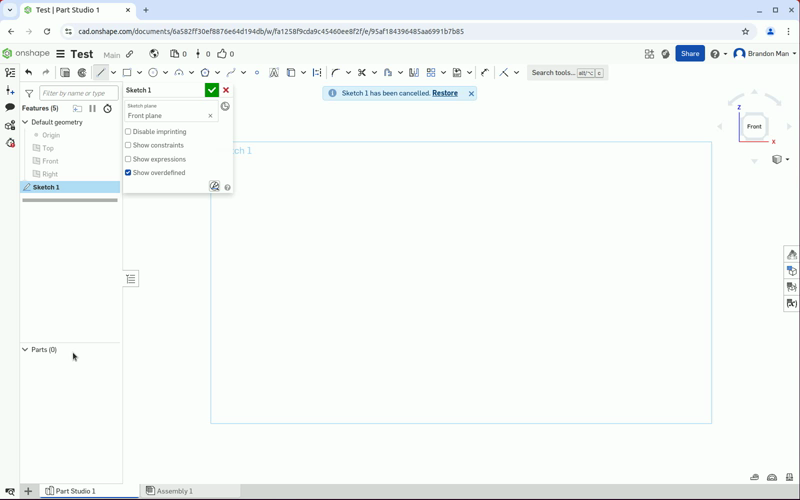
mouse_move(372, 369)
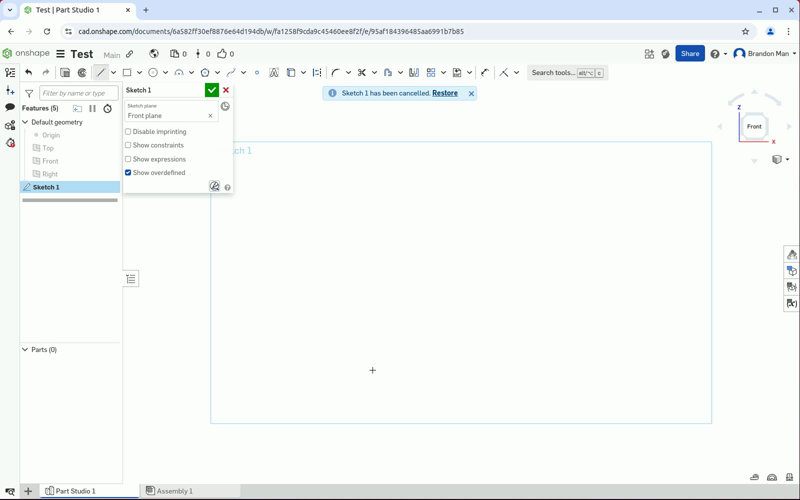
click(372, 369)
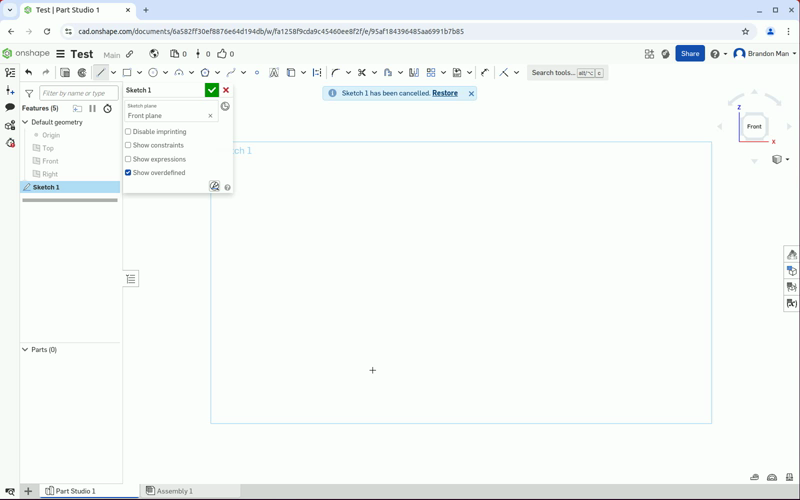
key_up(shift)
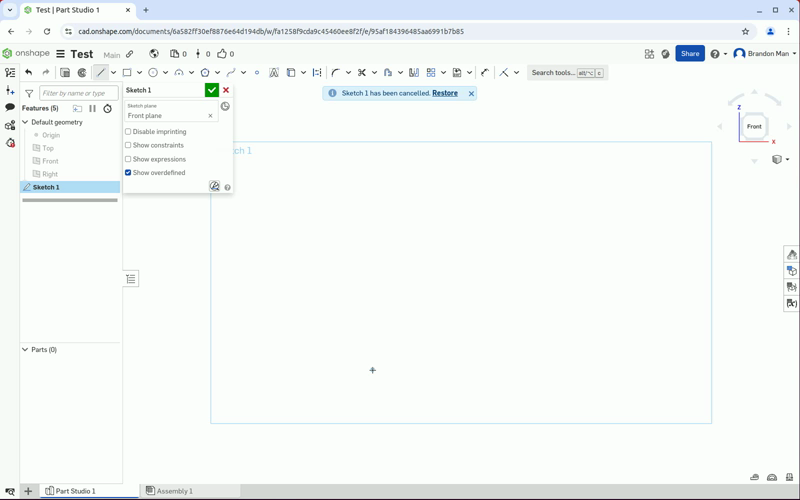
key_down(shift)
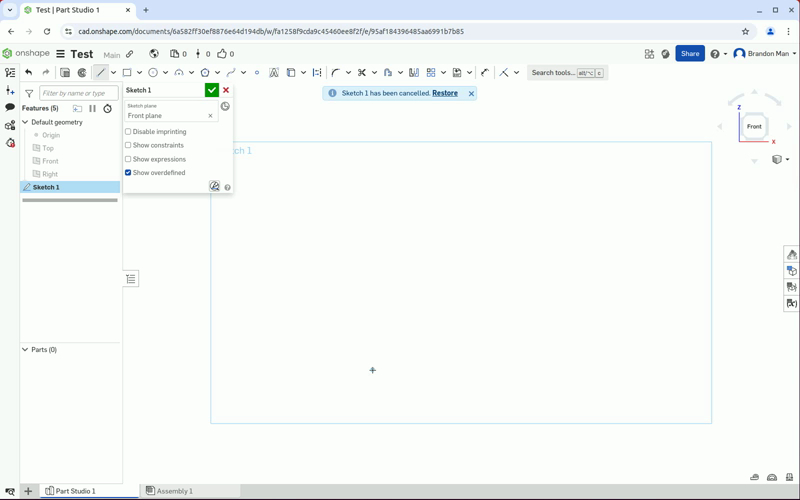
mouse_move(552, 369)
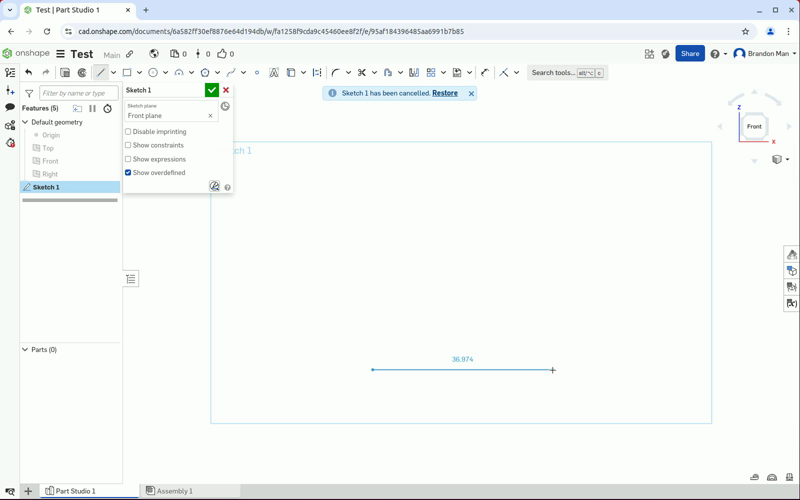
click(552, 369)
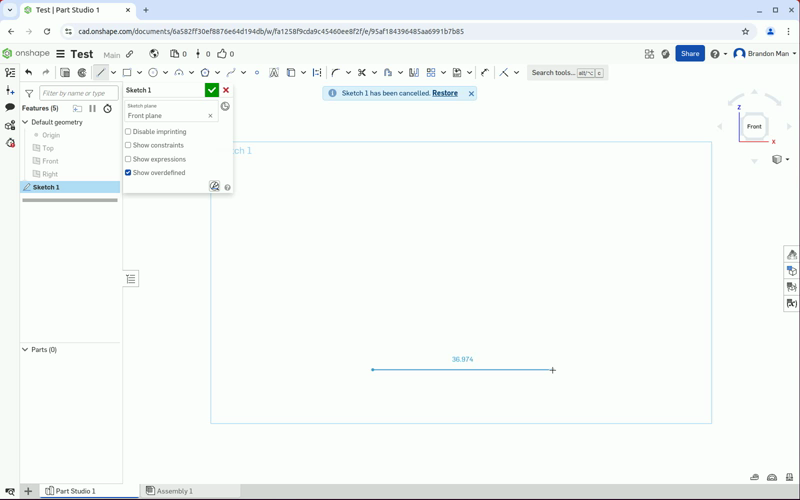
key_up(shift)
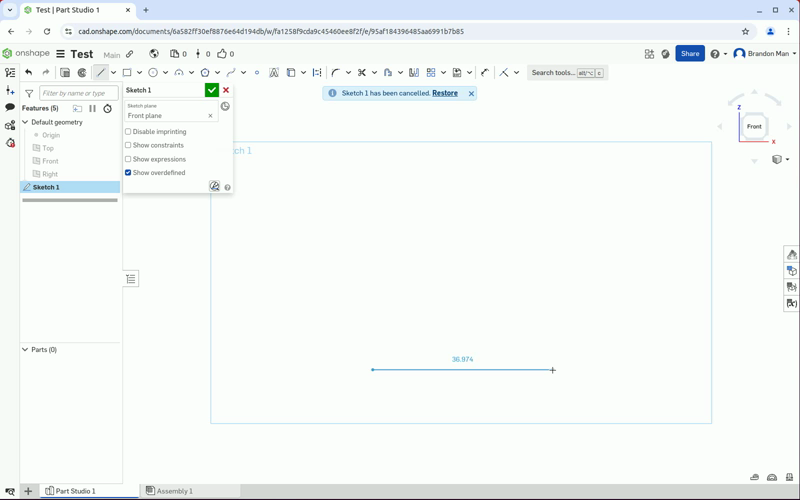
key_down(shift)
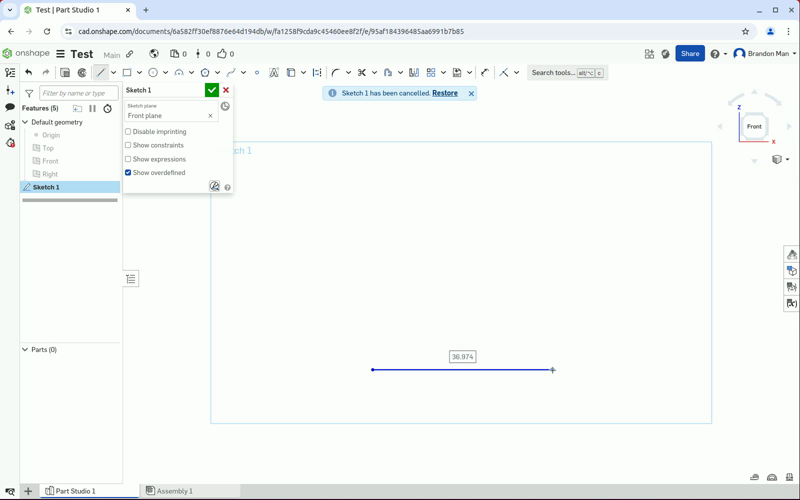
mouse_move(552, 235)
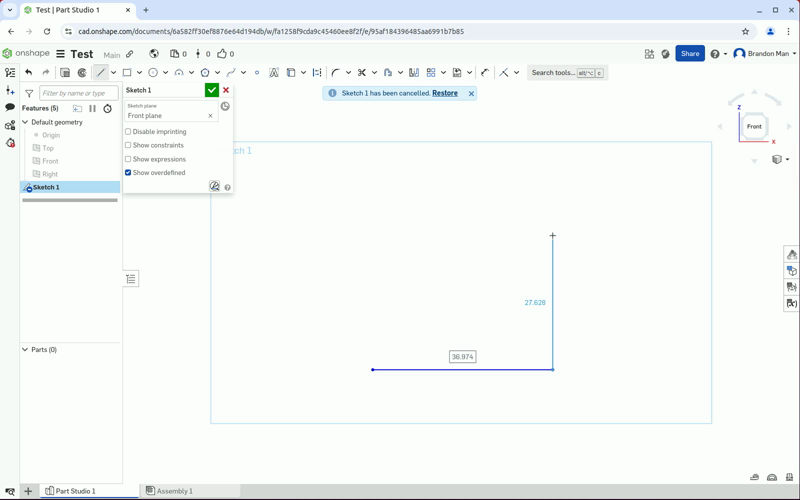
click(552, 235)
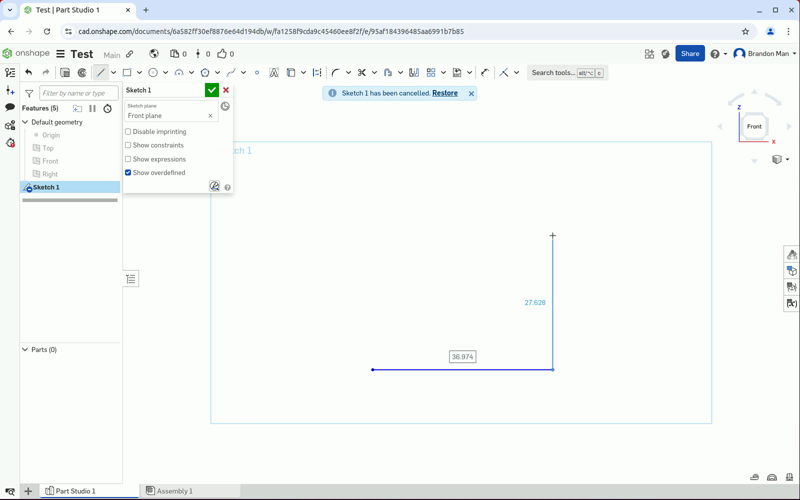
key_up(shift)
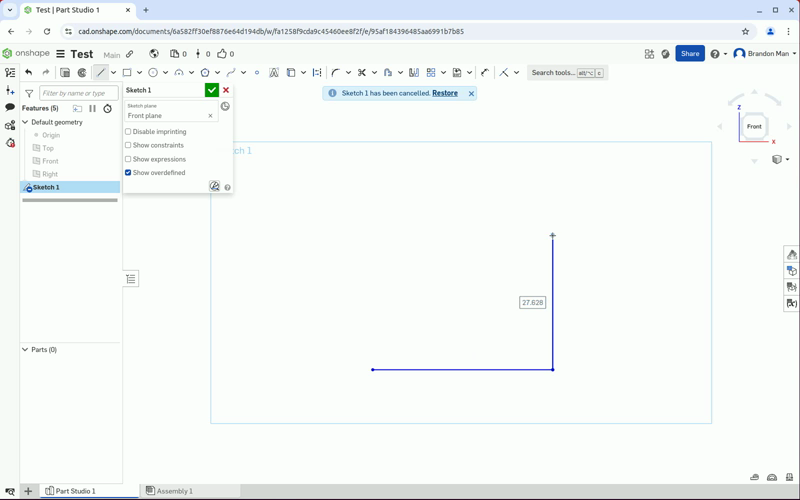
key_down(shift)
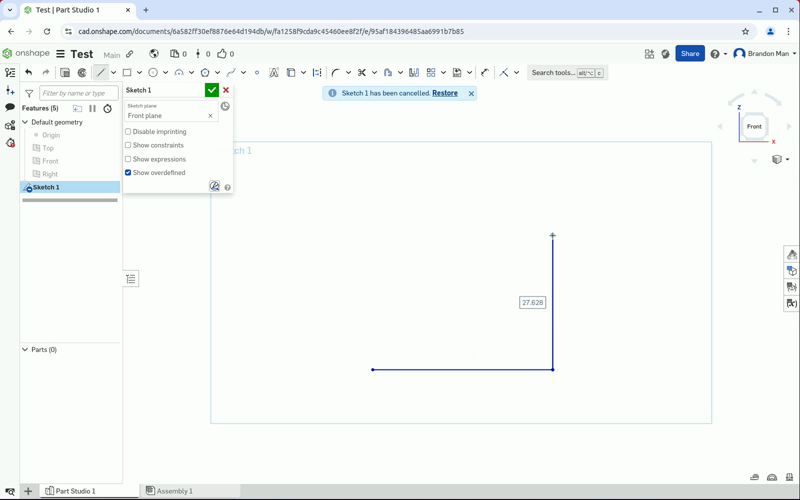
mouse_move(372, 235)
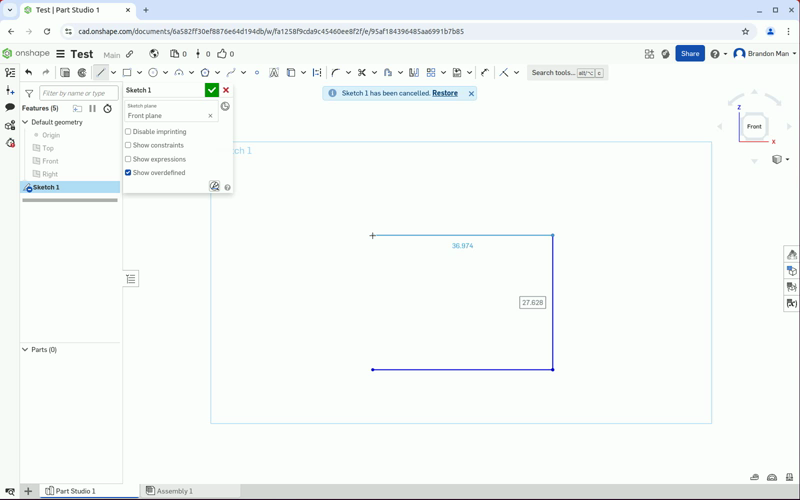
click(372, 235)
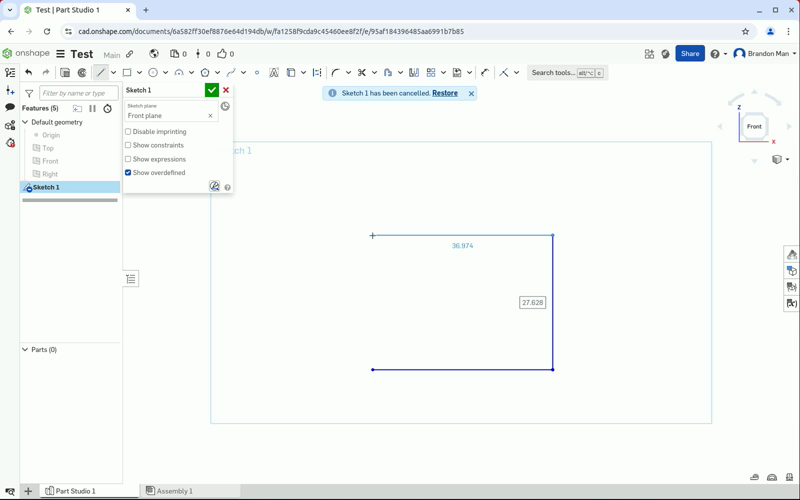
key_up(shift)
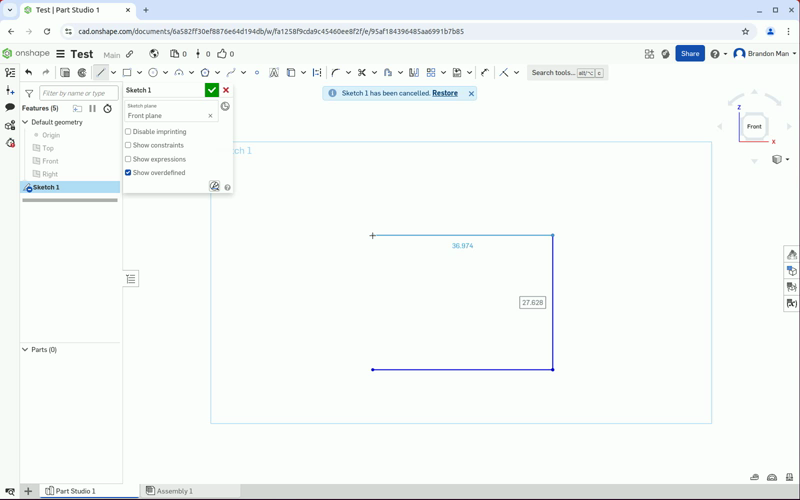
key_down(shift)
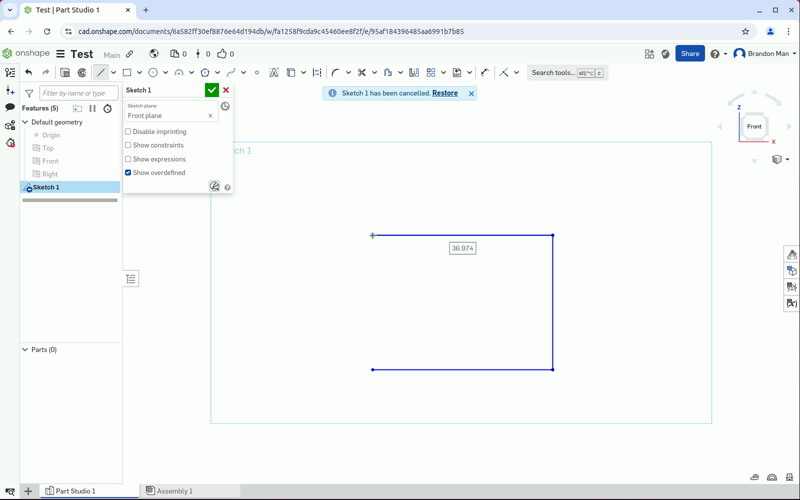
mouse_move(372, 369)
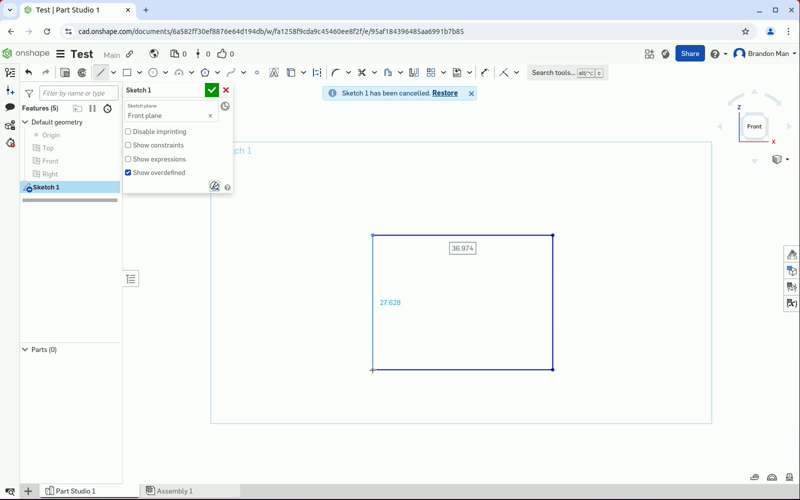
key_up(shift)
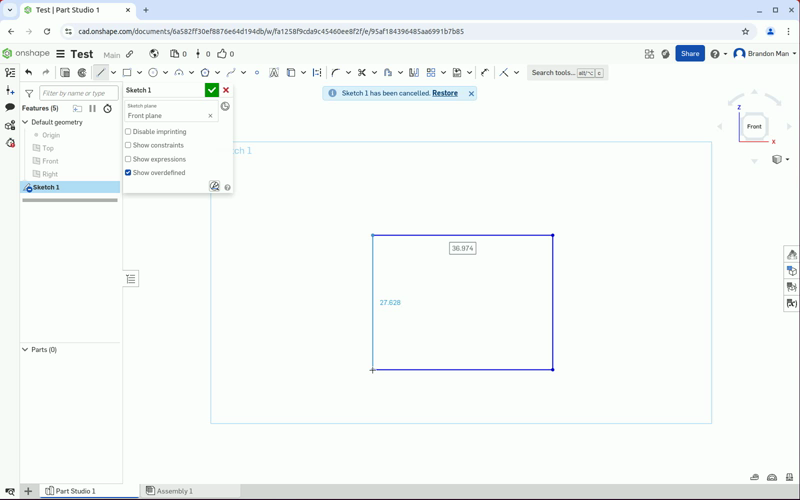
click(372, 369)
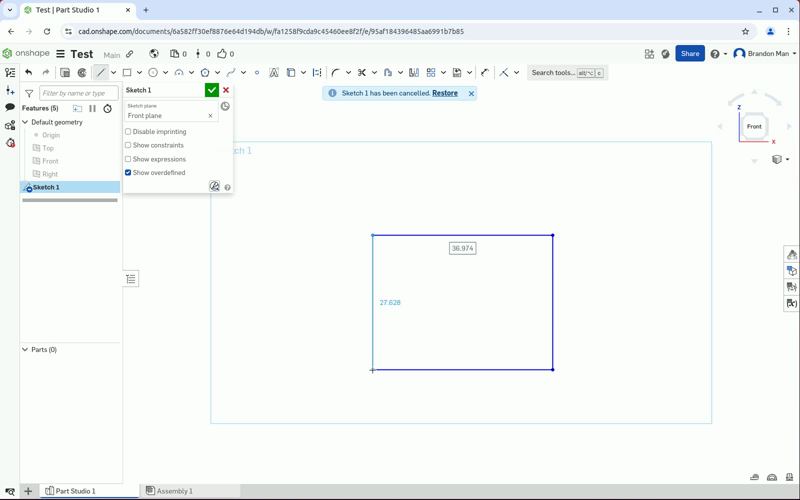
key(esc)
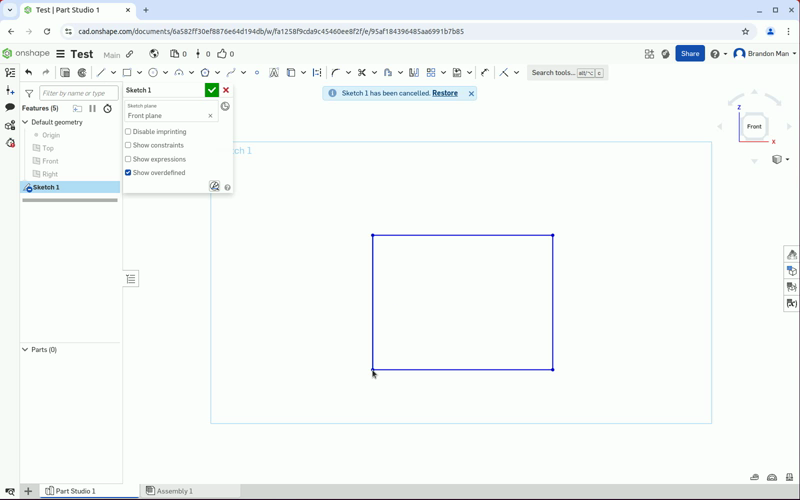
mouse_move(418, 286)
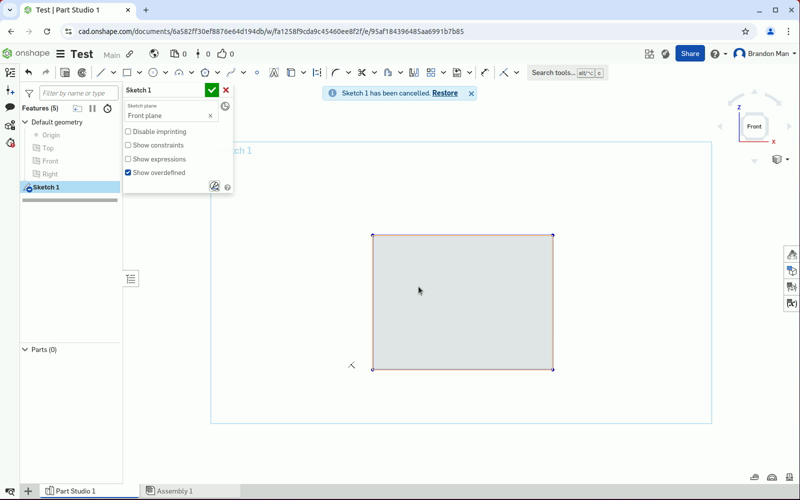
click(418, 286)
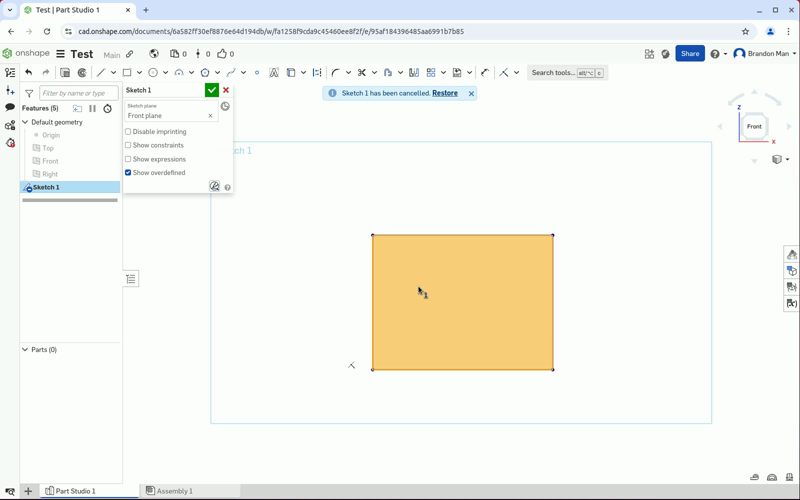
mouse_move(73, 352)
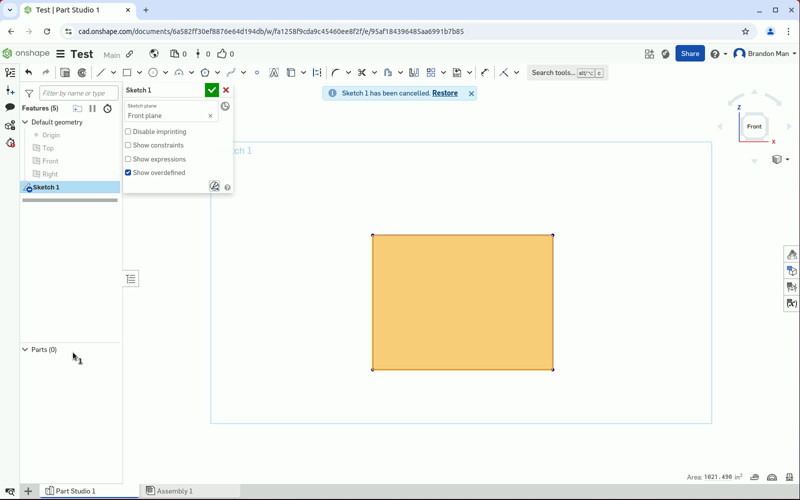
key(shift+y)
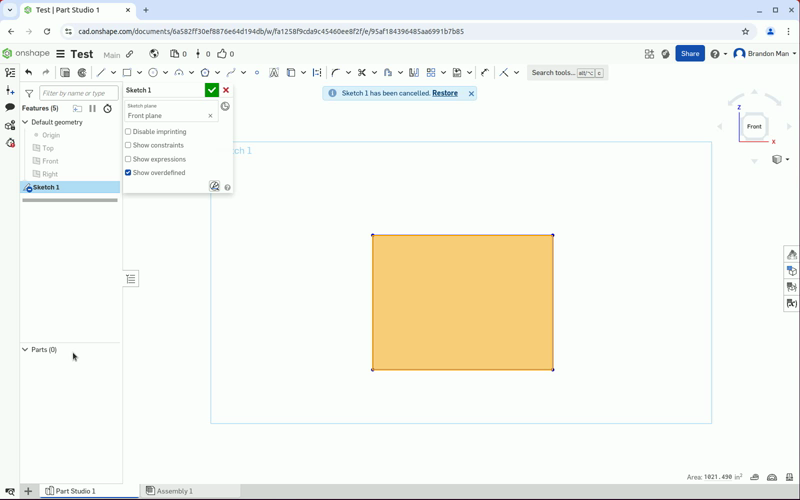
key(shift+e)
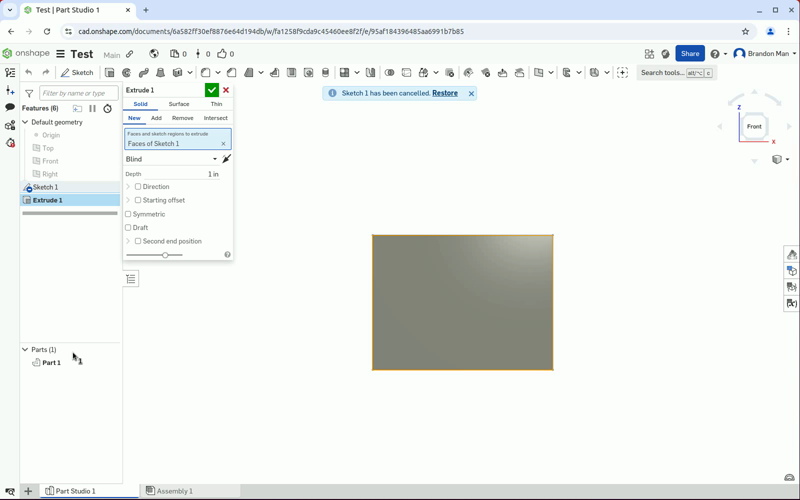
mouse_move(143, 106)
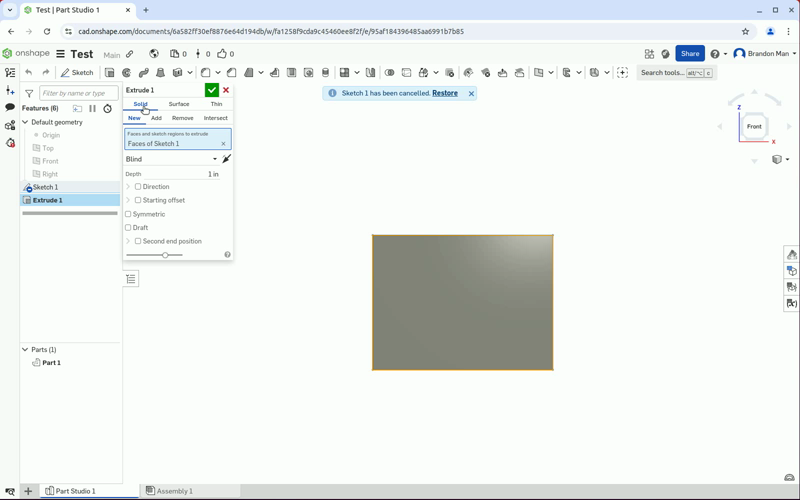
click(143, 106)
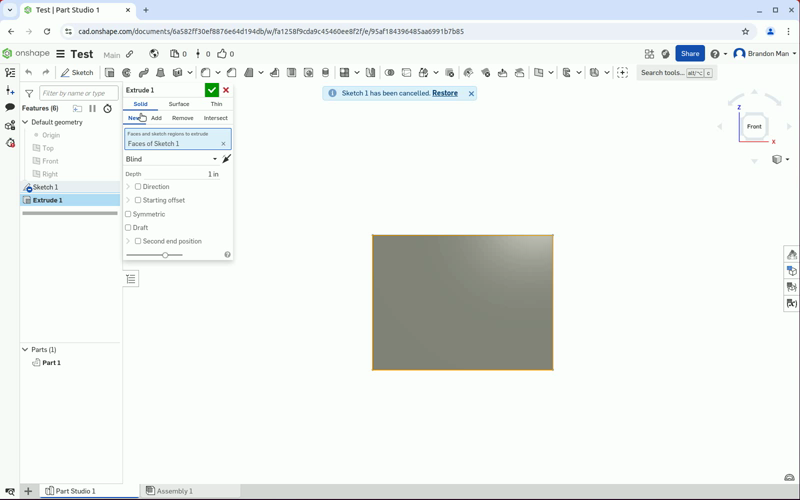
mouse_move(137, 120)
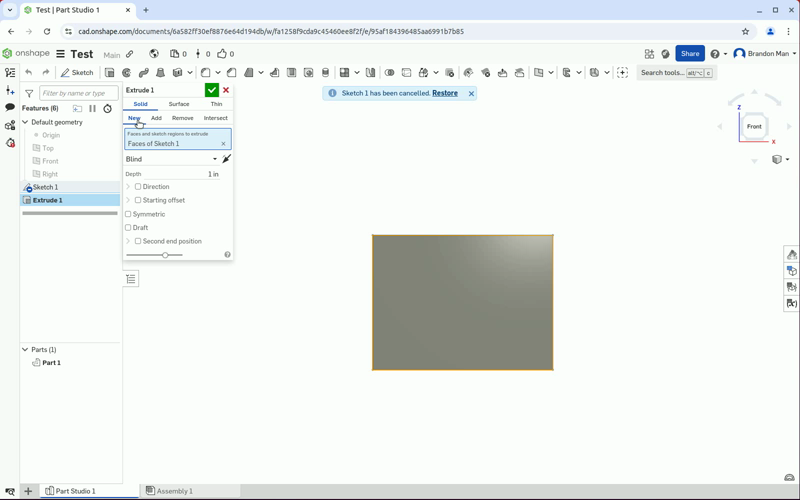
click(137, 120)
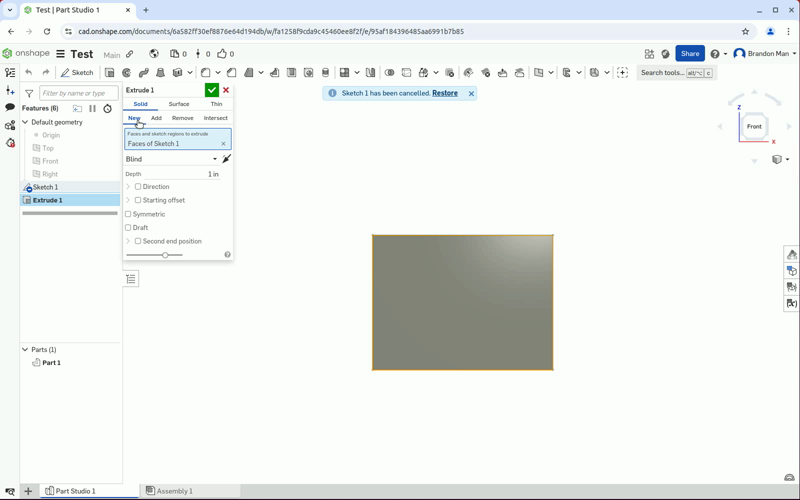
key(tab, 4)
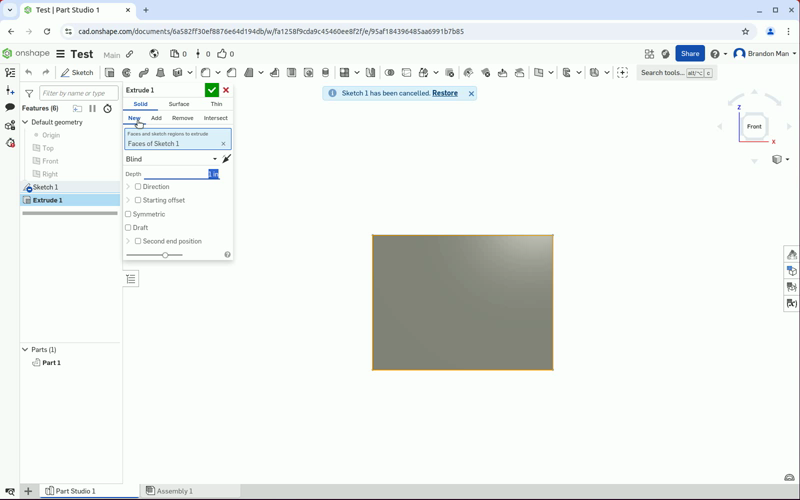
text(23.108)
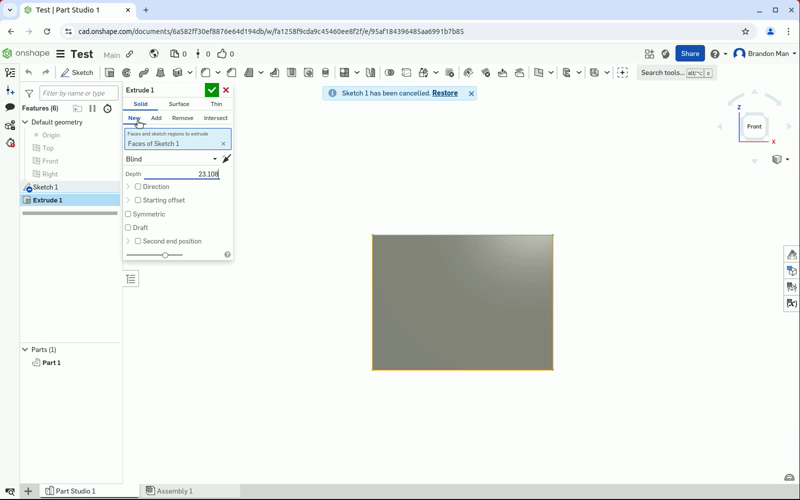
key(enter)
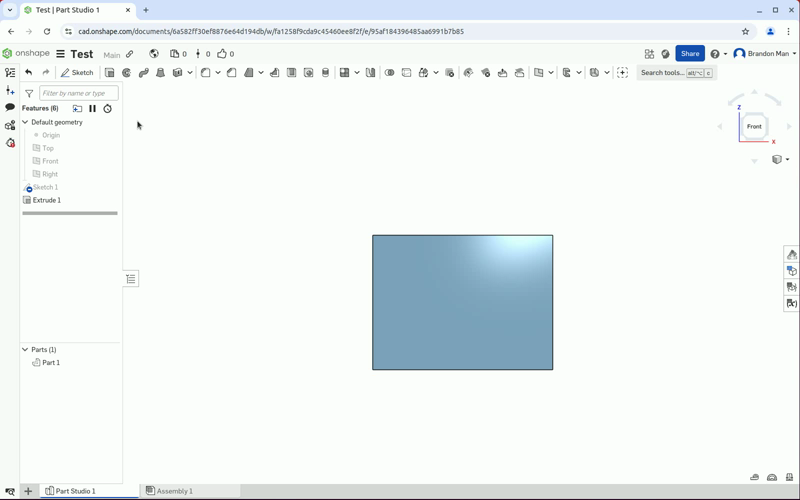
key(shift+h)
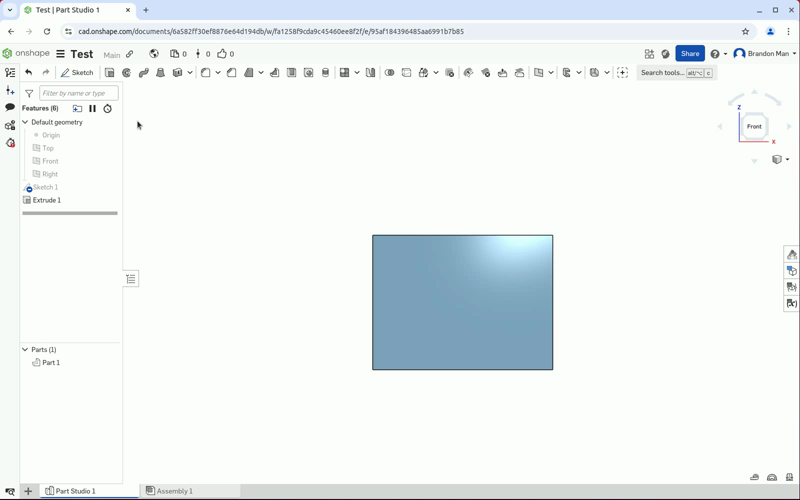
key(shift+h)
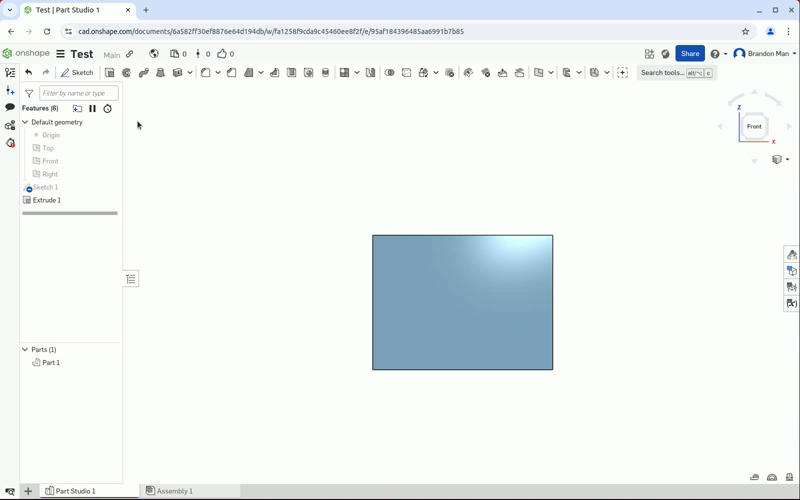
mouse_move(73, 189)
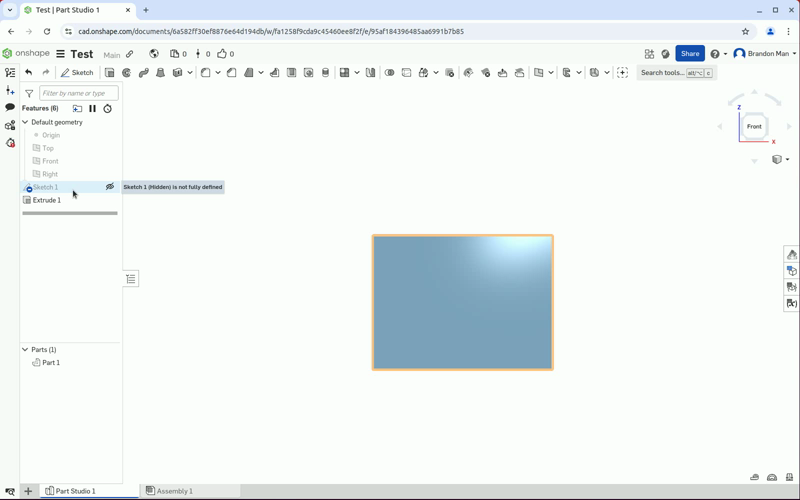
click(73, 189)
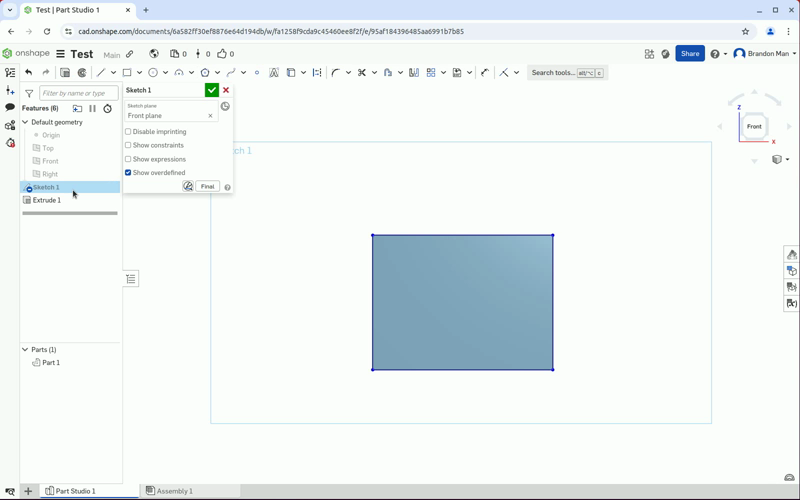
mouse_move(229, 92)
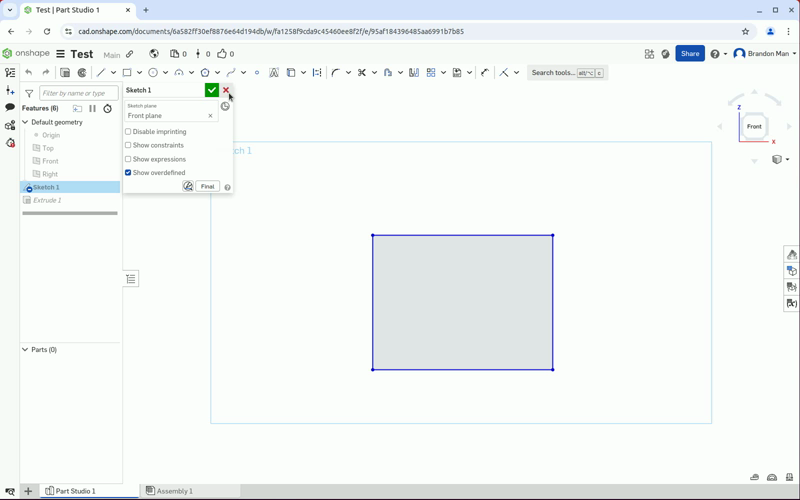
click(229, 92)
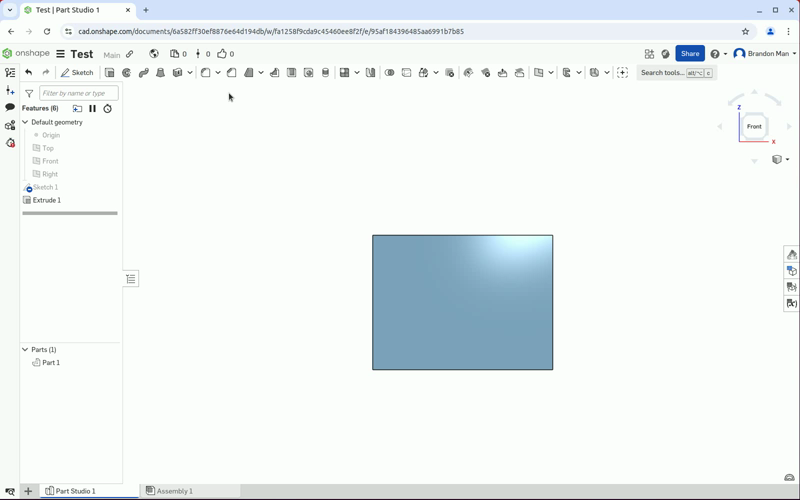
mouse_move(73, 352)
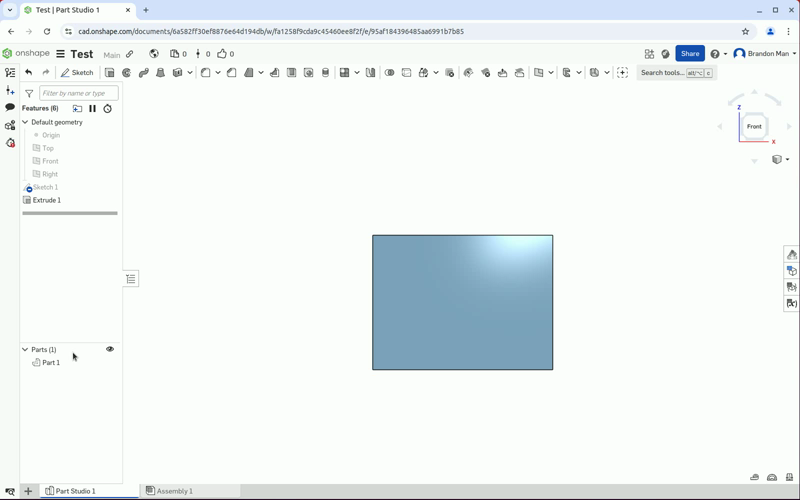
key(y)
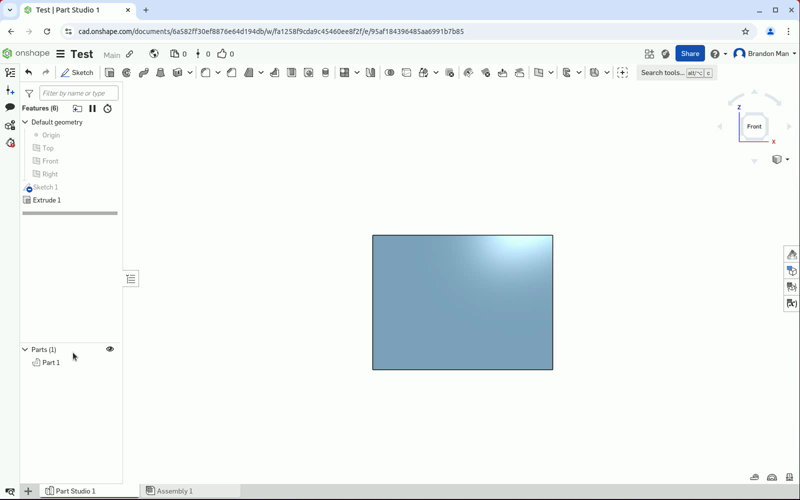
key(shift+p)
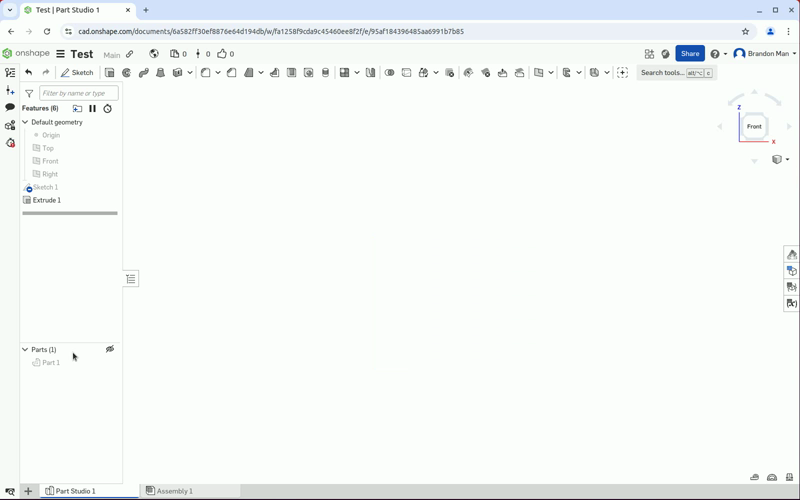
key(space)
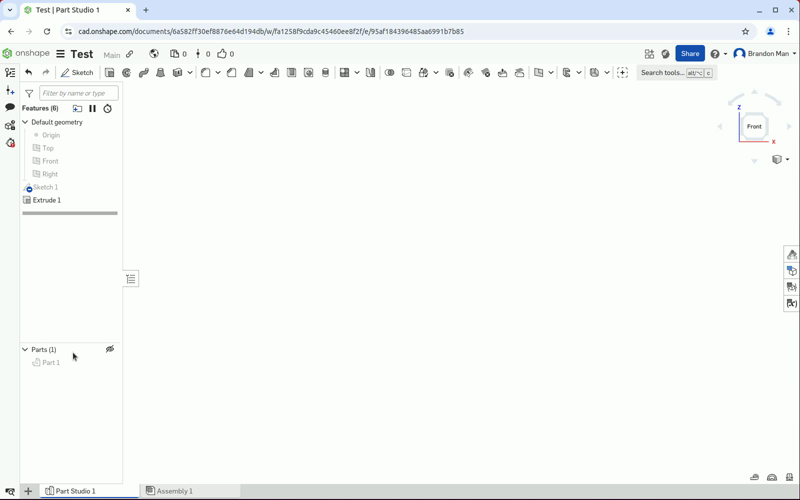
key_down(shift)
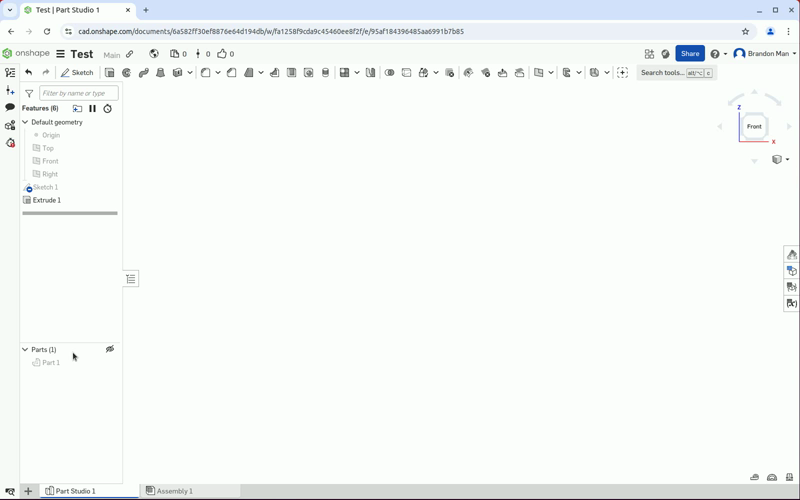
key(down)
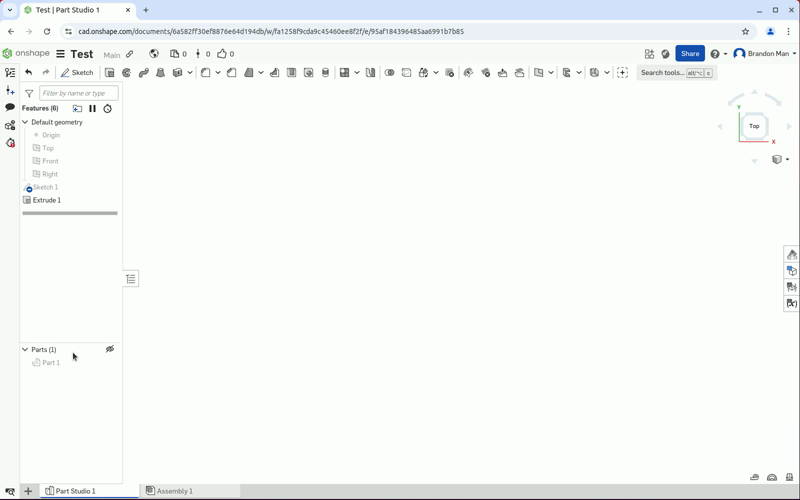
key_up(shift)
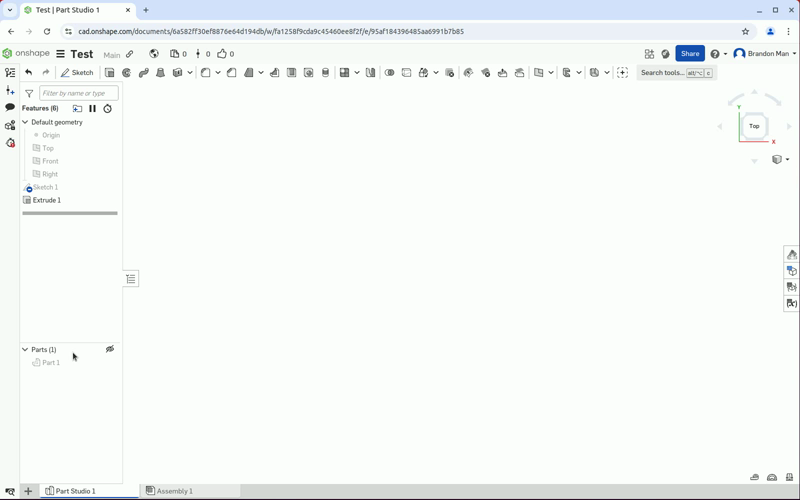
mouse_move(73, 352)
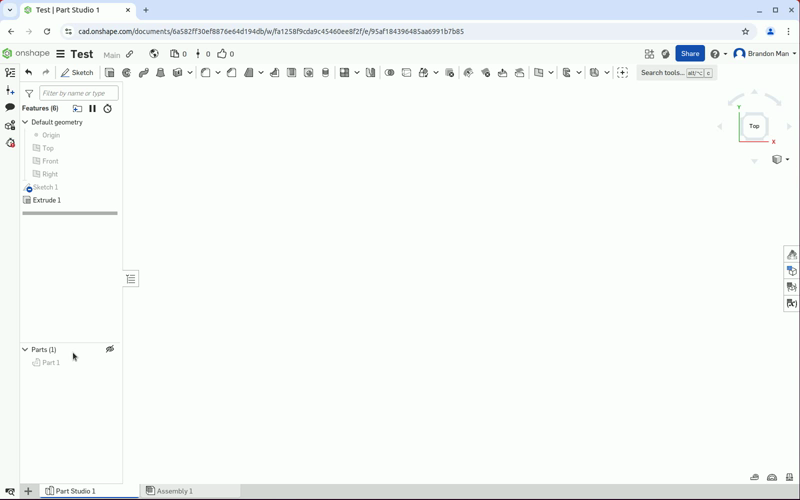
key(shift+y)
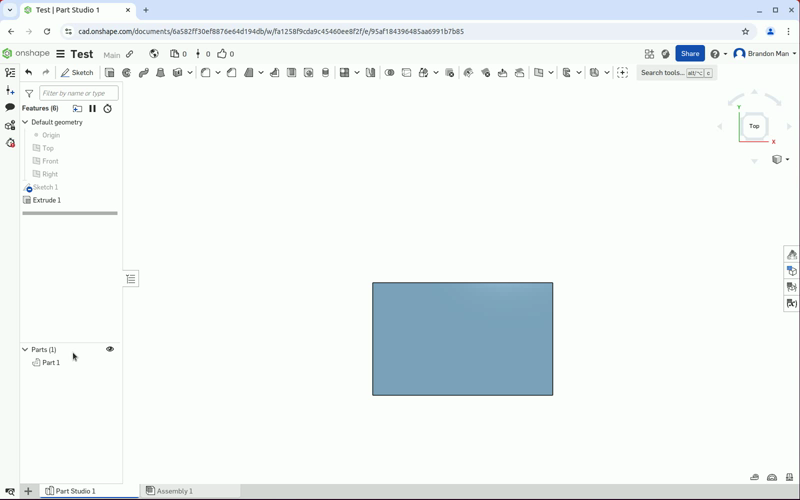
mouse_move(541, 75)
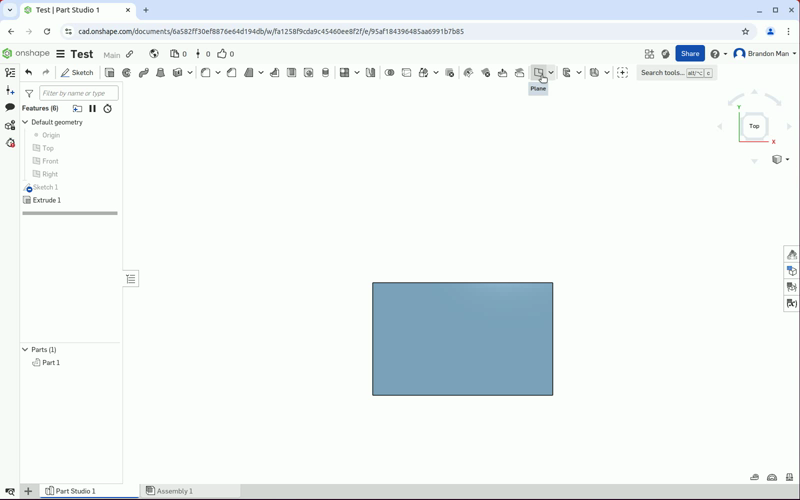
click(541, 75)
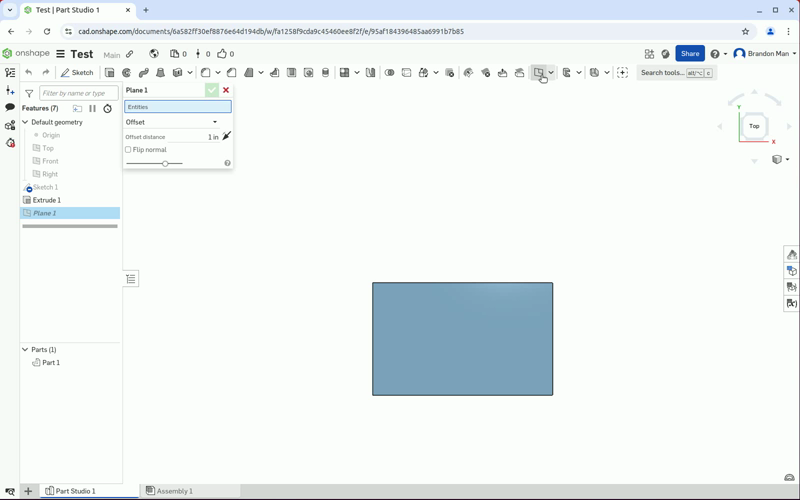
mouse_move(73, 150)
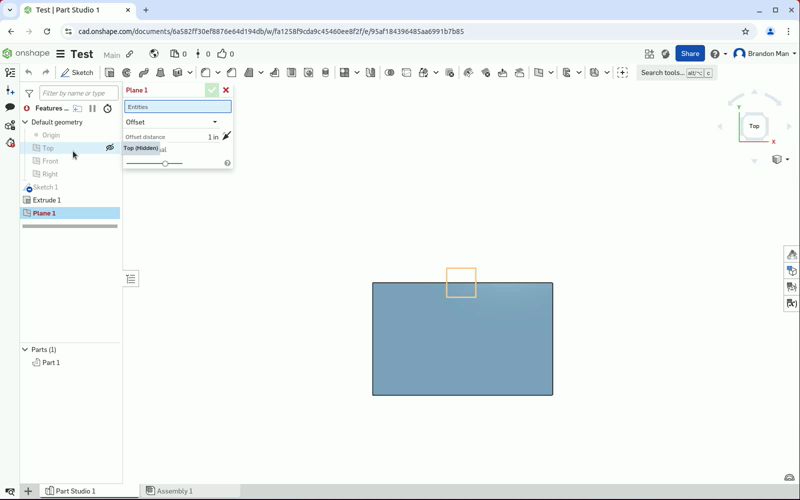
click(73, 150)
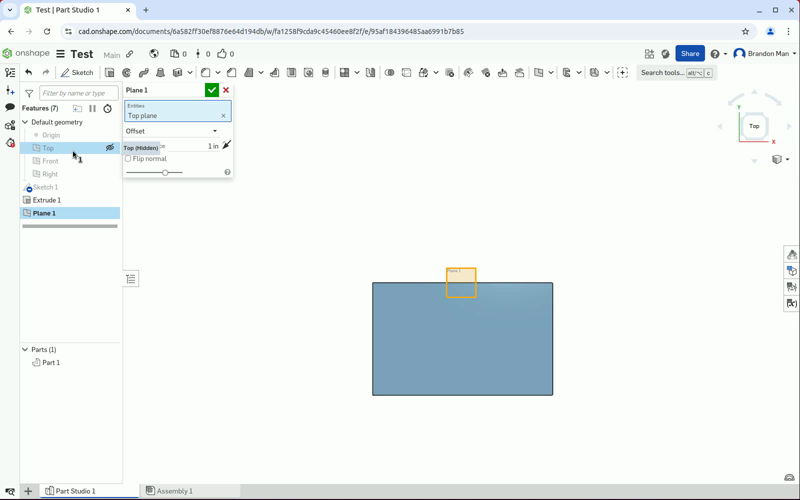
key(tab, 2)
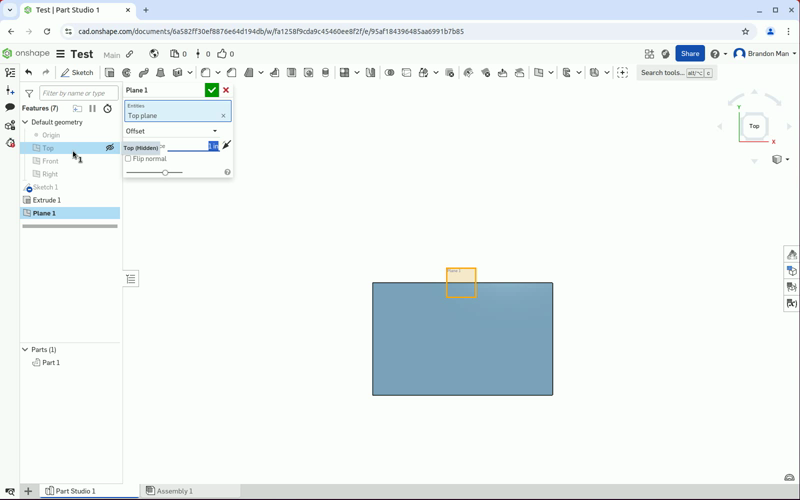
text(10.106)
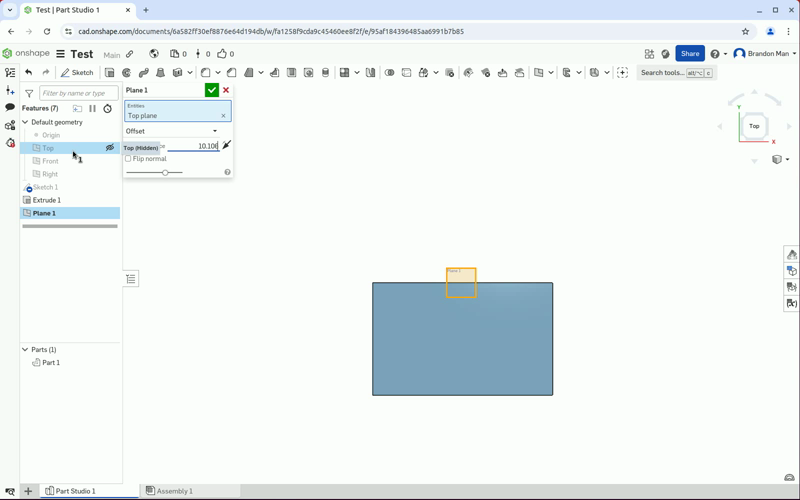
key(enter, 2)
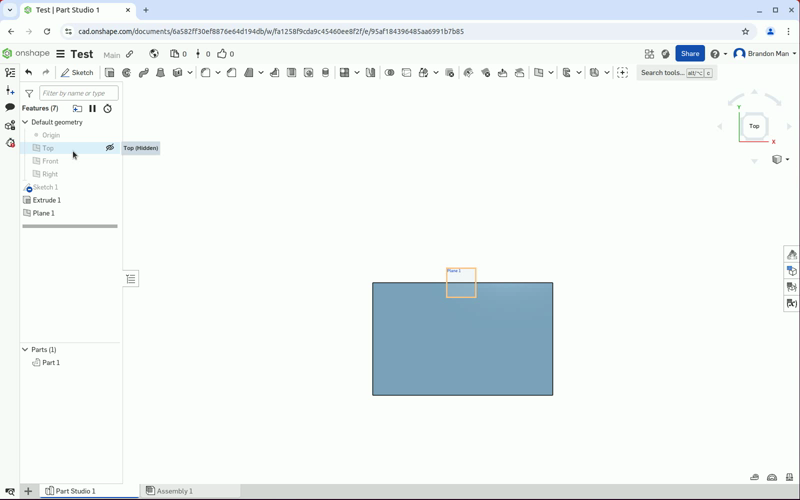
key(shift+s)
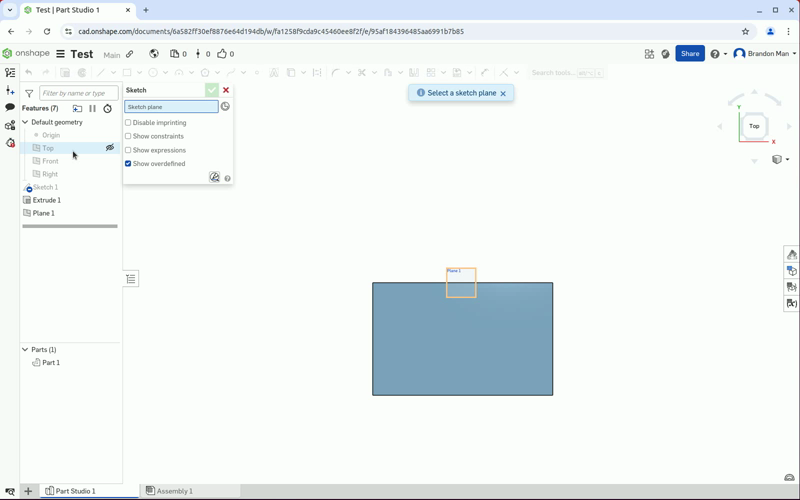
mouse_move(73, 215)
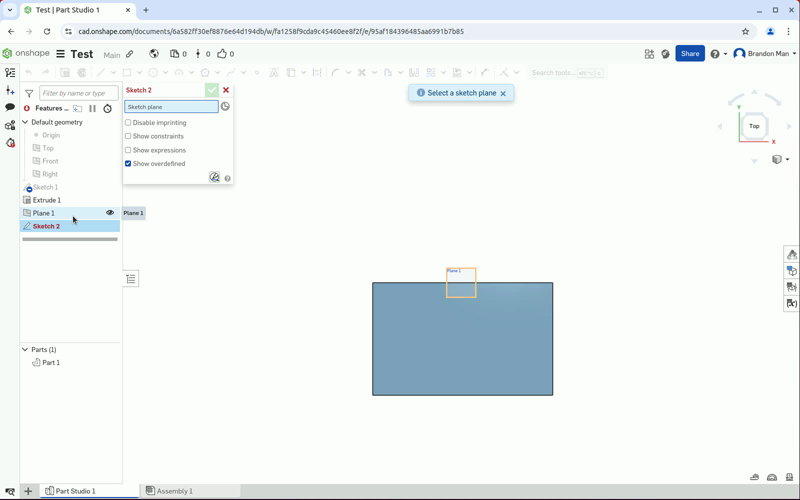
click(73, 215)
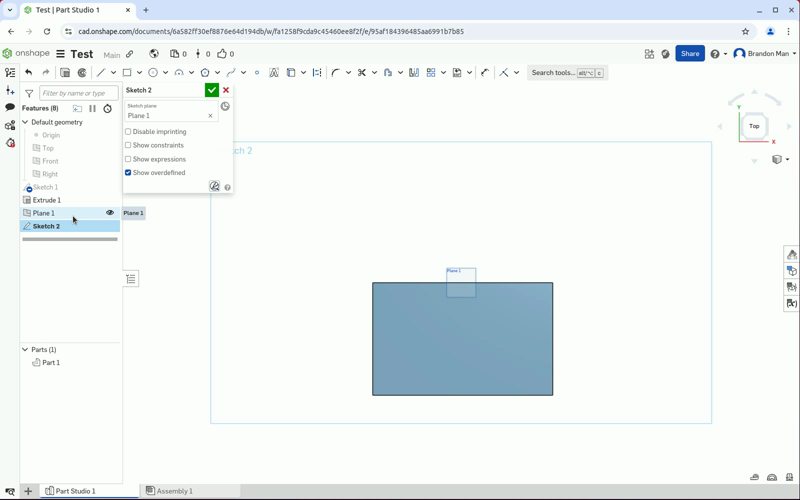
mouse_move(73, 352)
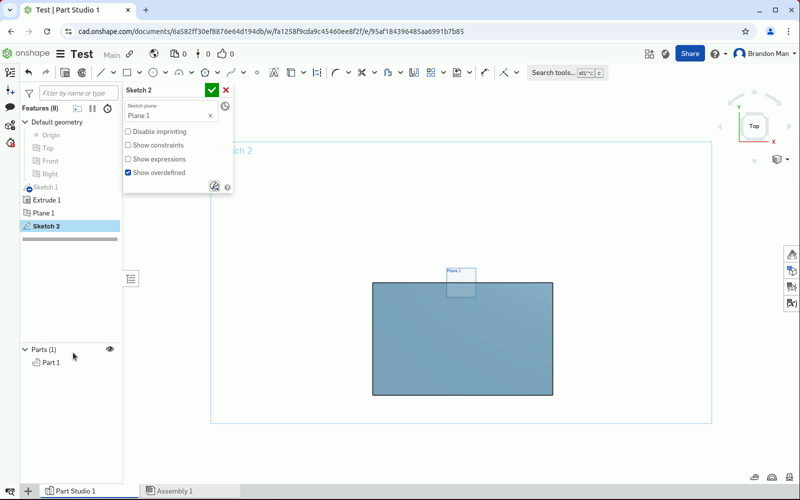
key(y)
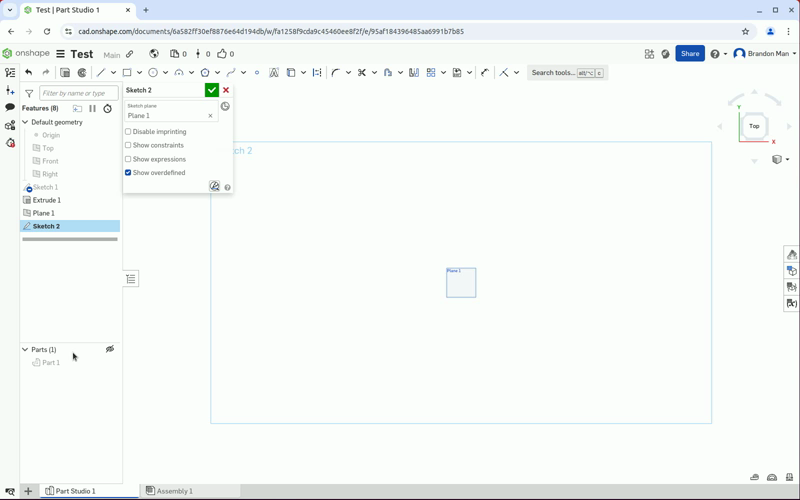
key(l)
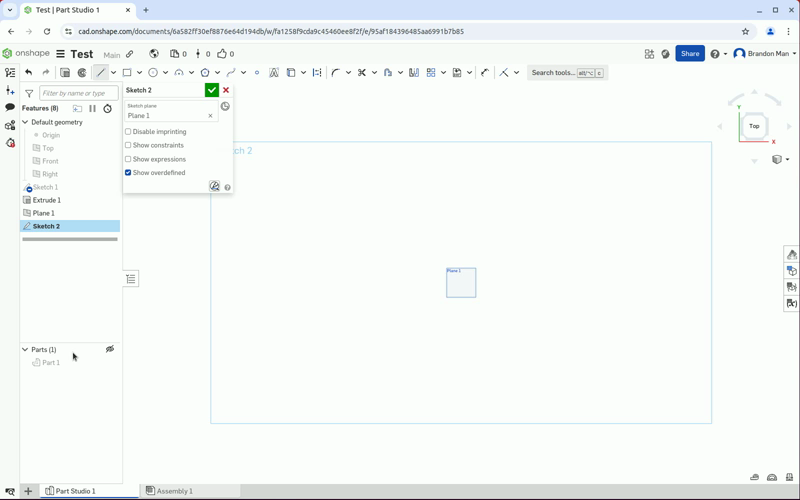
key_down(shift)
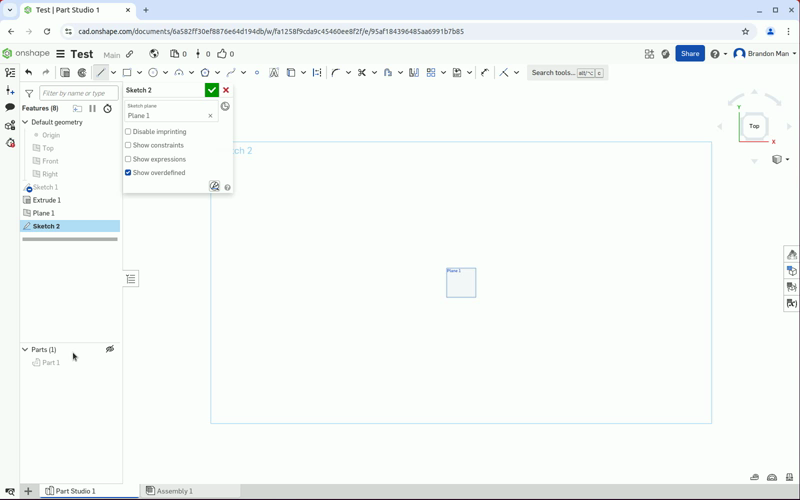
mouse_move(417, 305)
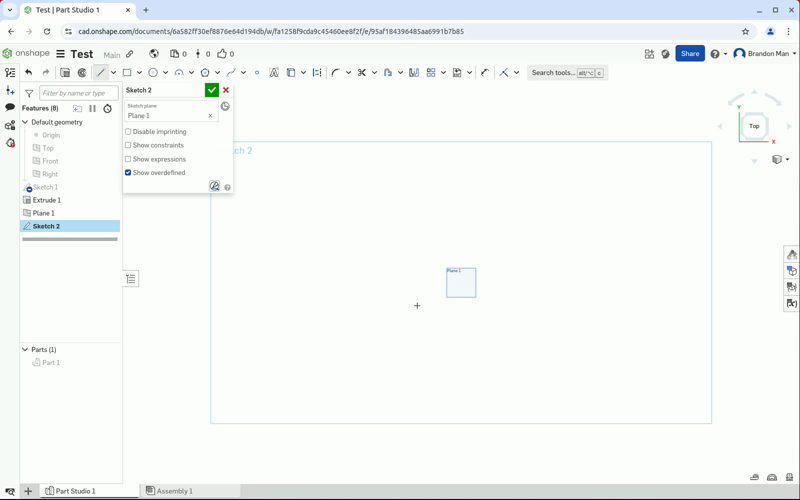
click(417, 305)
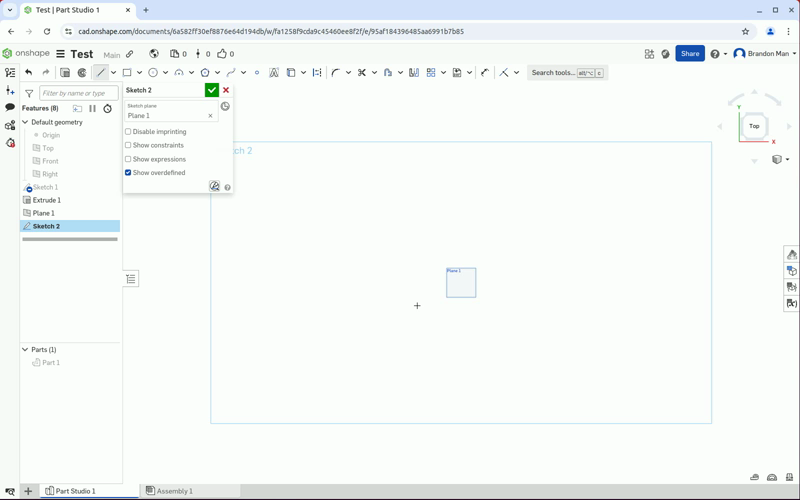
key_up(shift)
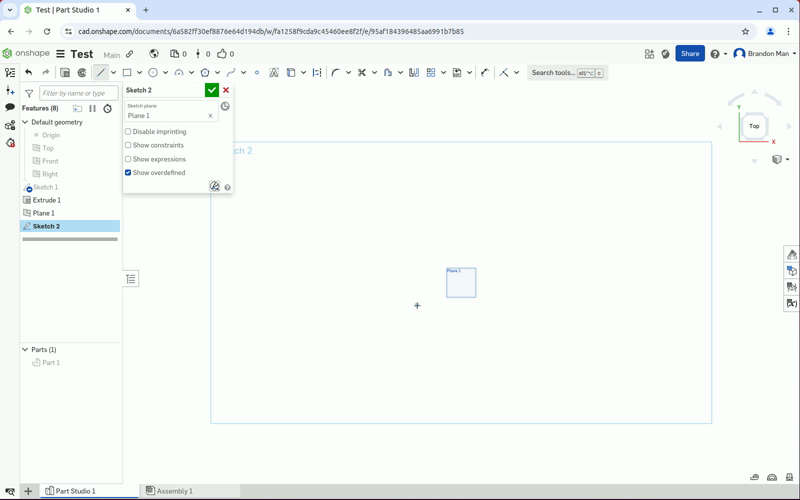
key_down(shift)
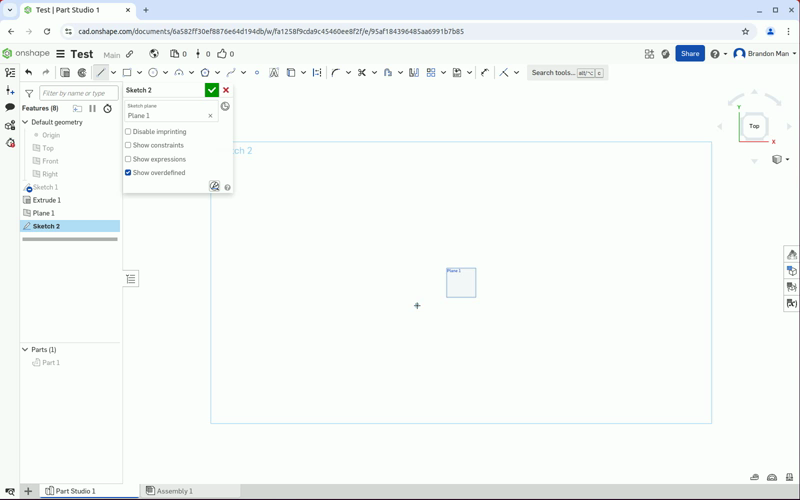
mouse_move(507, 305)
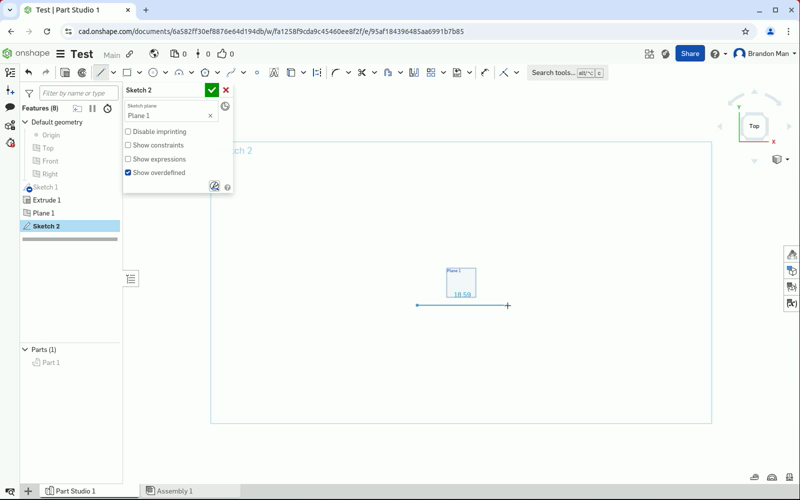
click(507, 305)
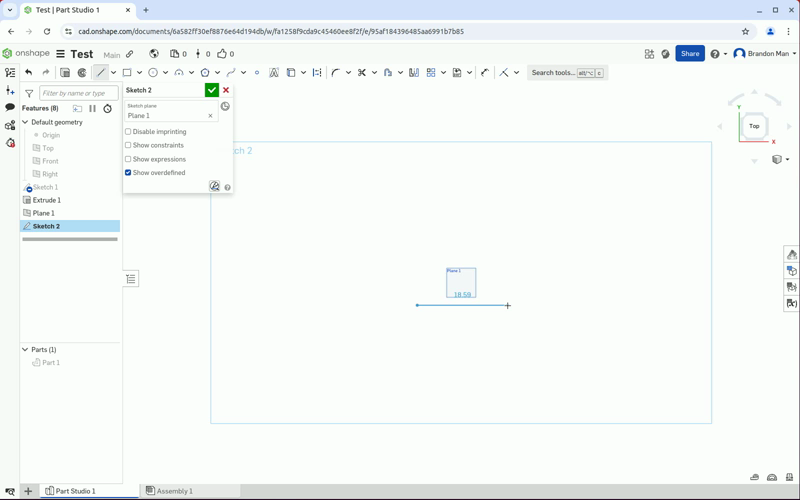
key_up(shift)
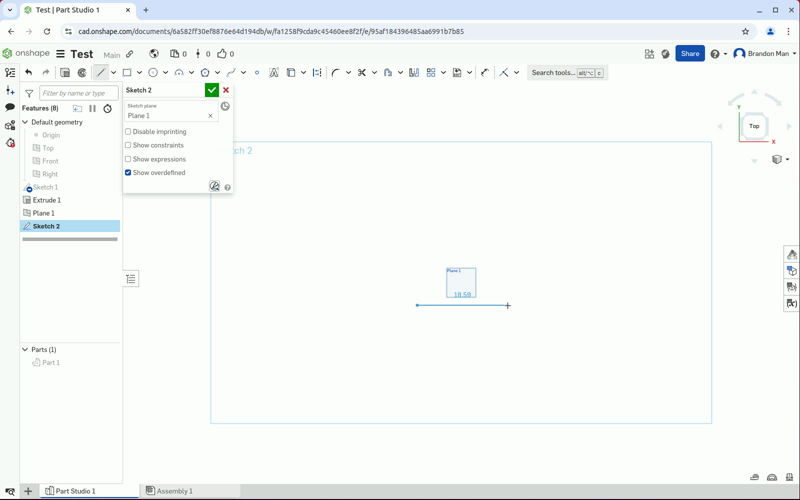
key_down(shift)
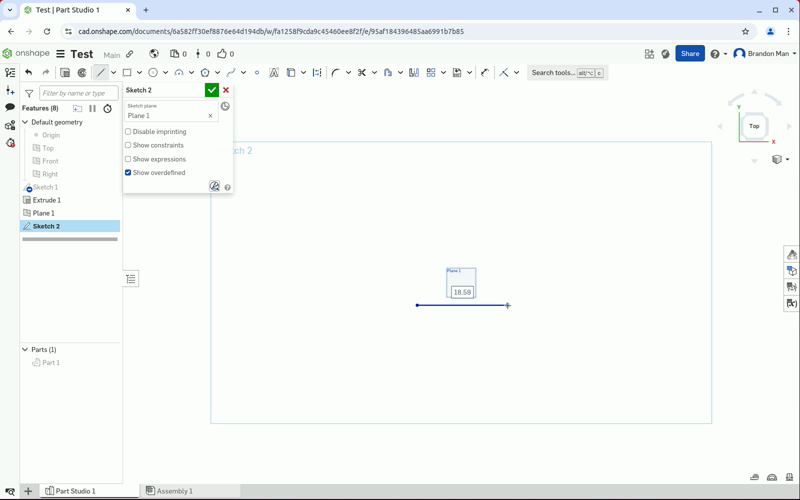
mouse_move(537, 305)
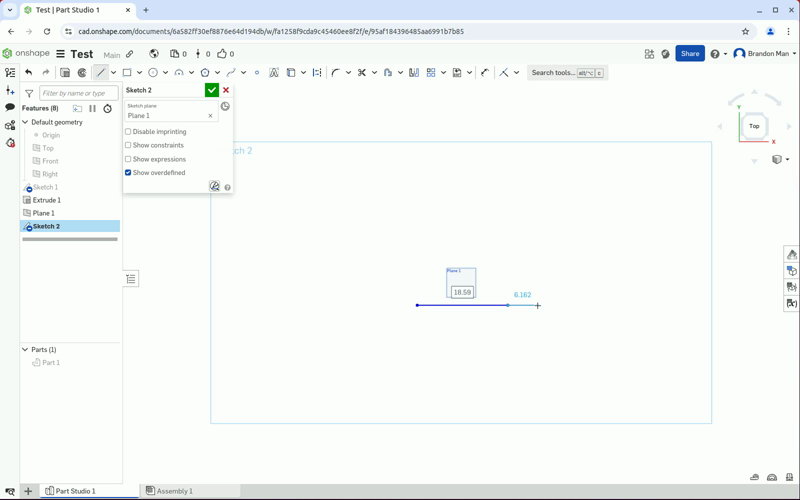
mouse_move(507, 282)
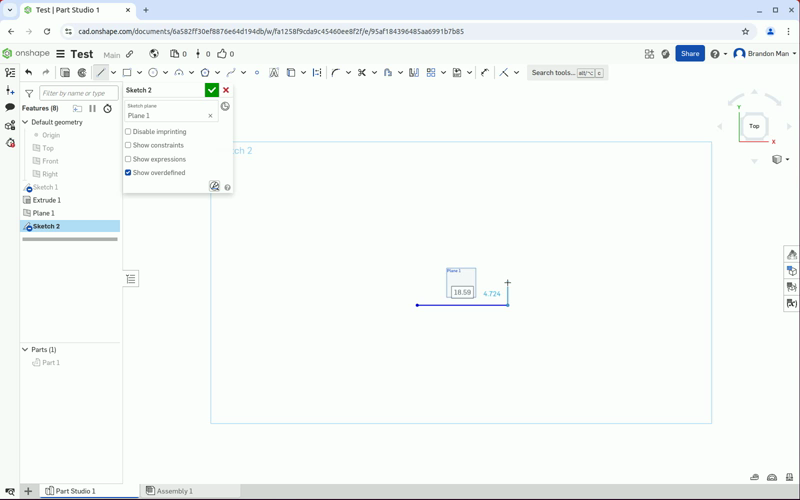
click(507, 282)
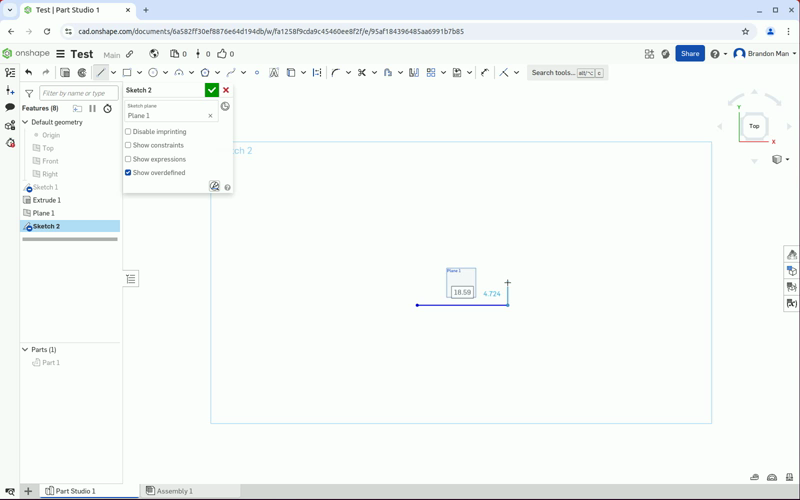
key_up(shift)
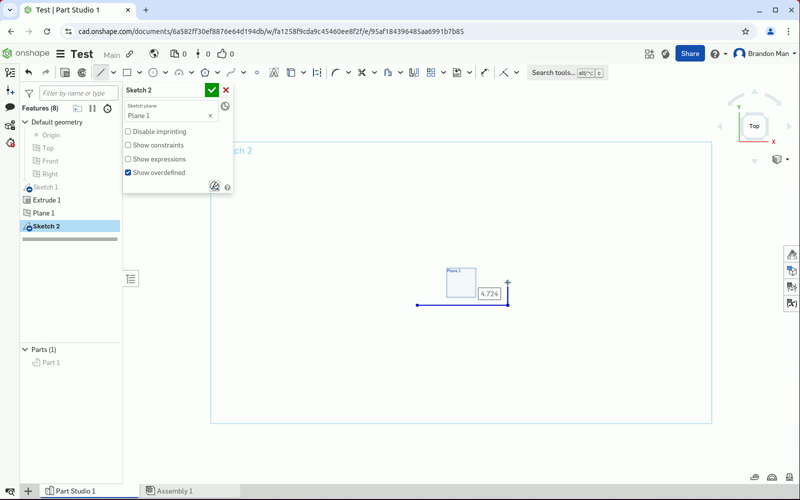
key_down(shift)
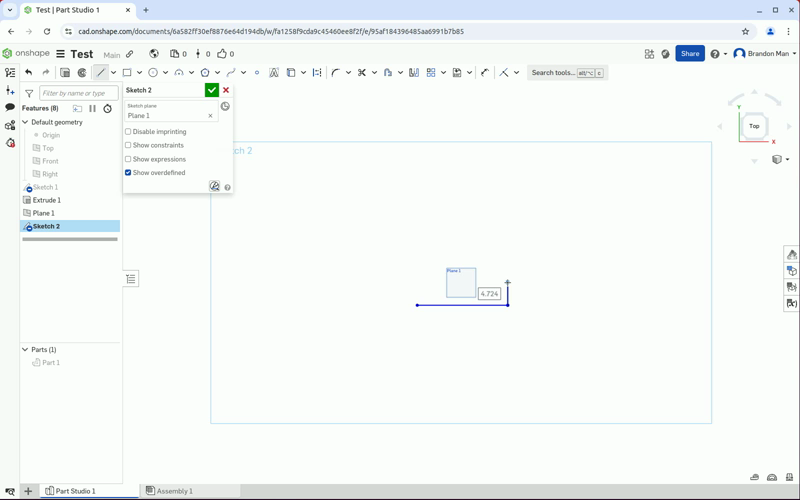
mouse_move(417, 282)
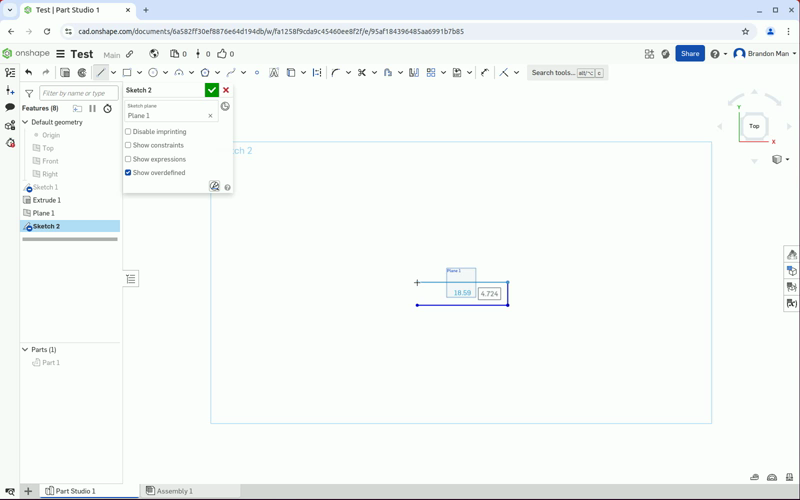
click(417, 282)
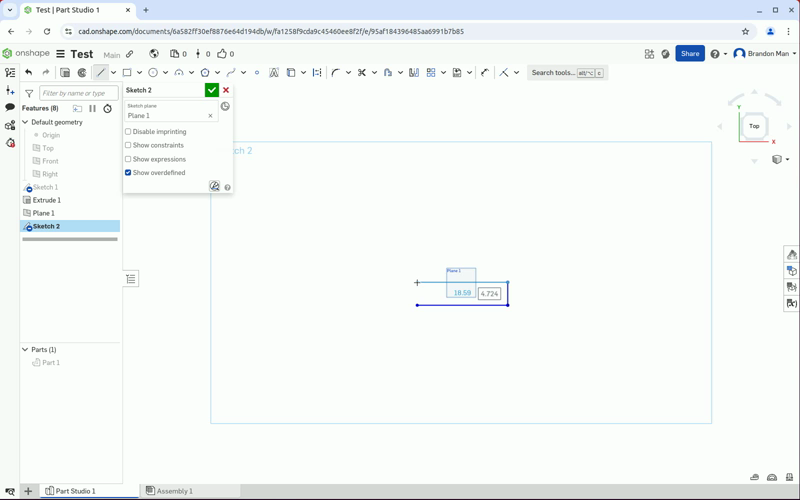
key_up(shift)
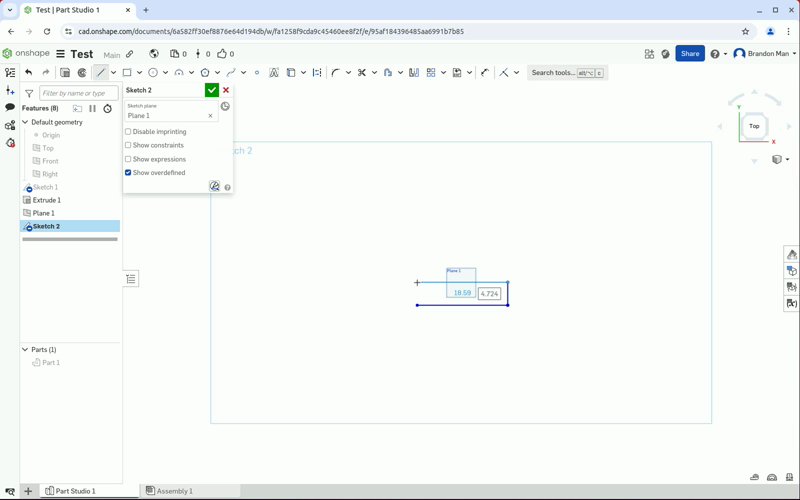
mouse_move(447, 282)
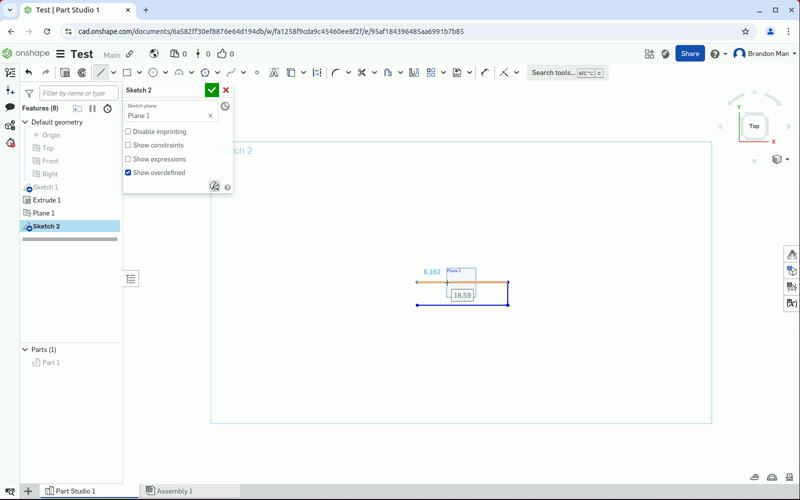
key_down(shift)
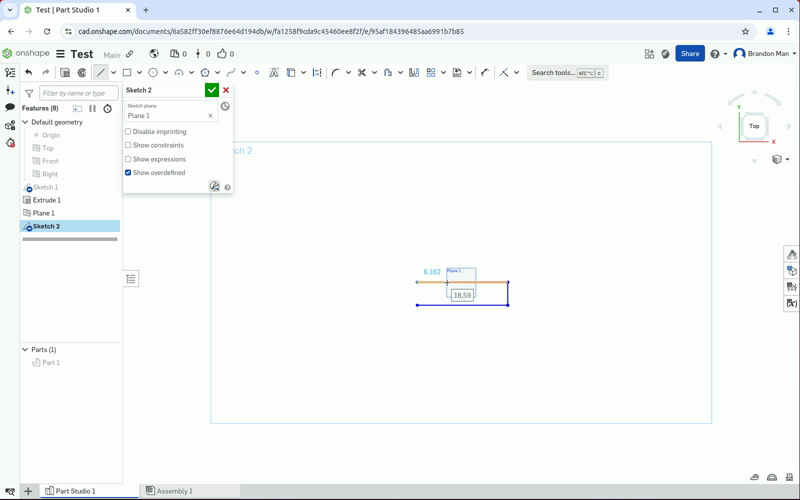
mouse_move(417, 305)
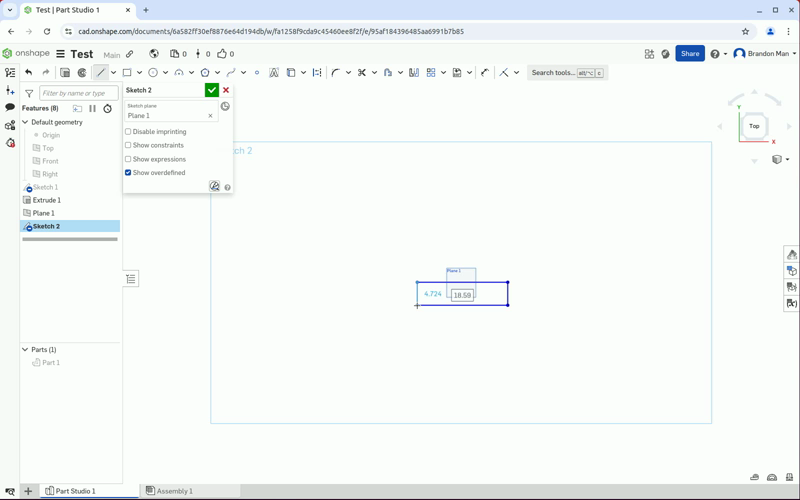
key_up(shift)
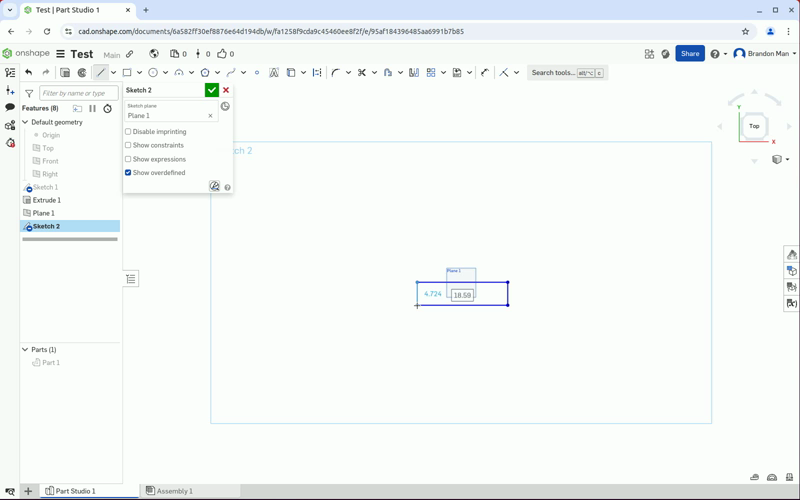
click(417, 305)
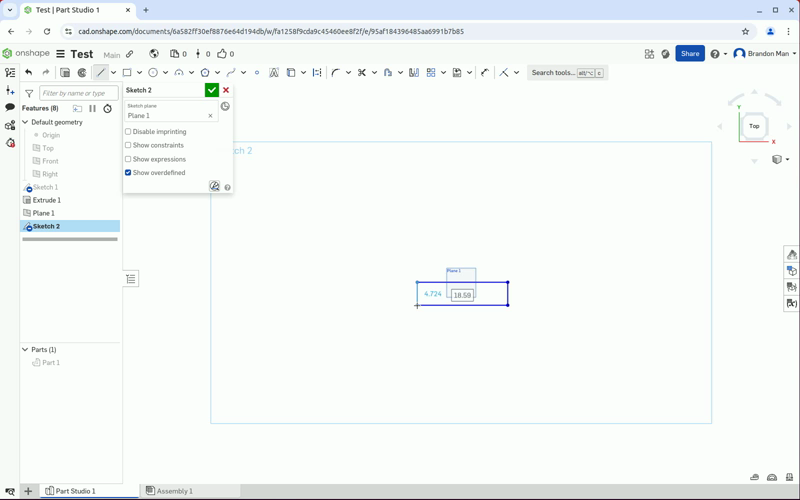
key(esc)
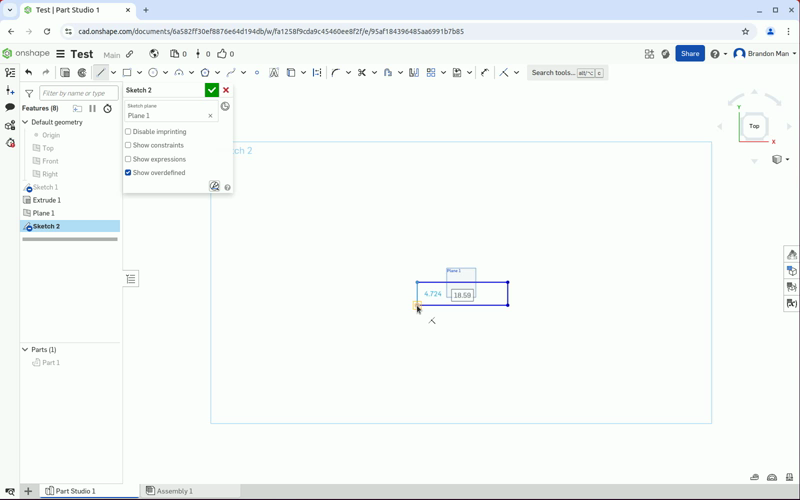
mouse_move(456, 288)
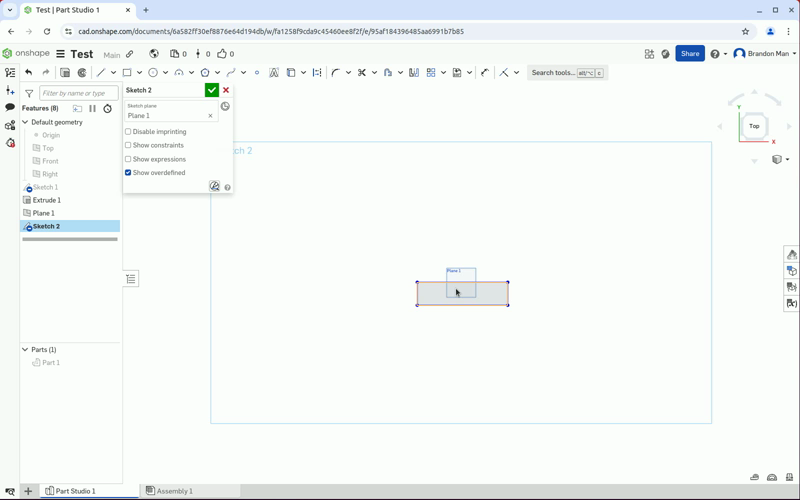
click(456, 288)
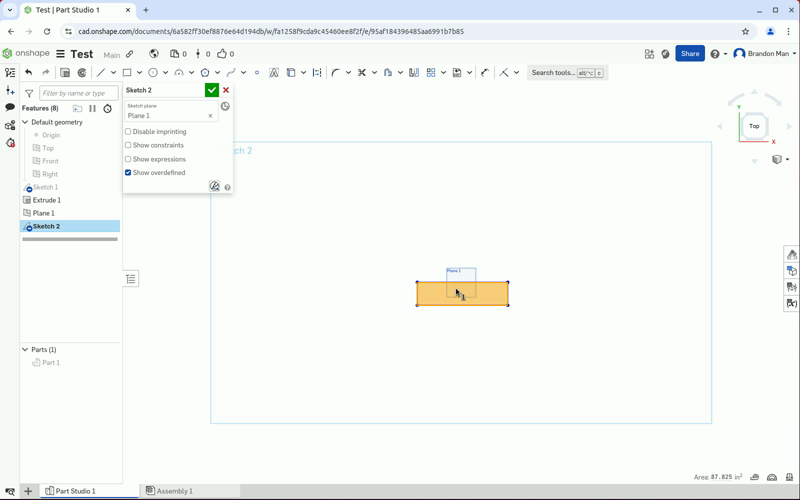
mouse_move(73, 352)
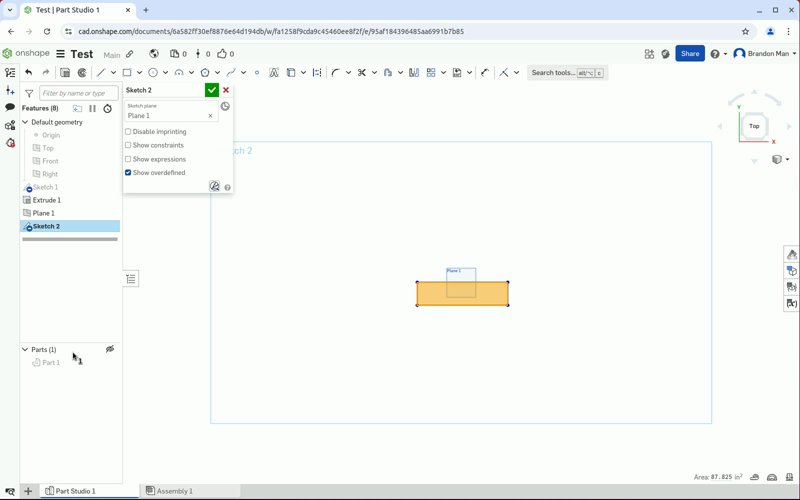
key(shift+y)
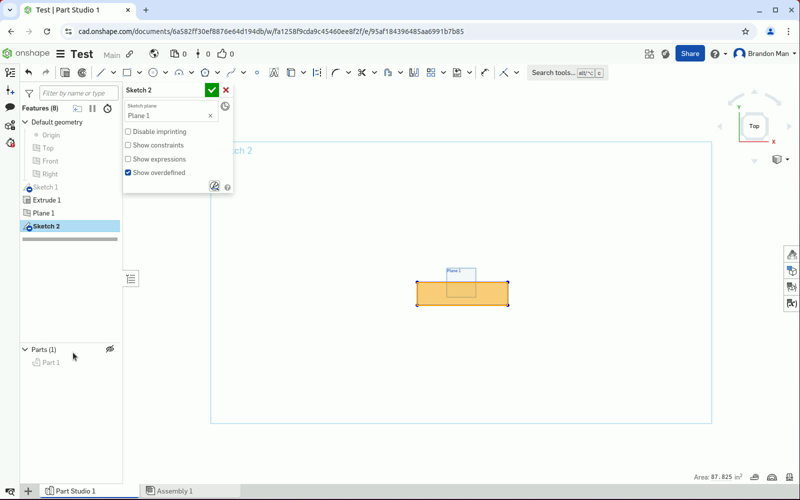
key(shift+e)
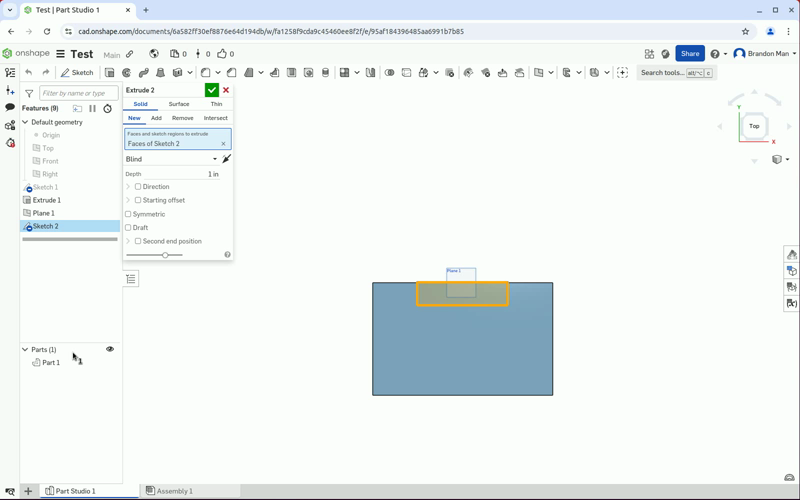
mouse_move(143, 106)
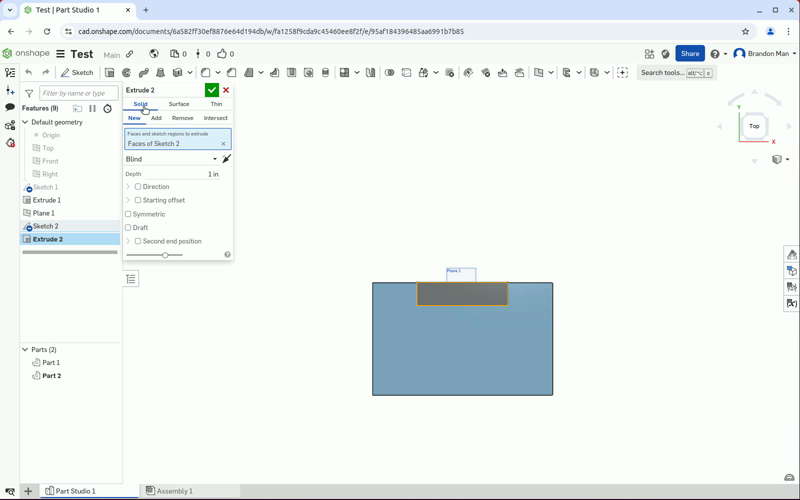
click(143, 106)
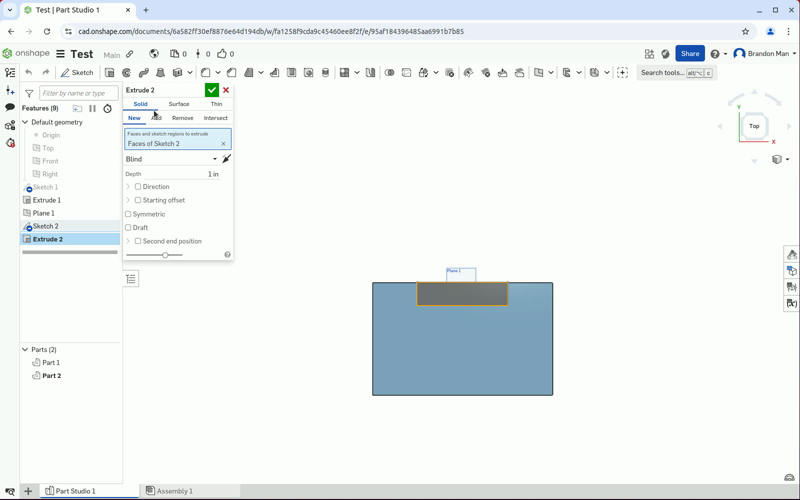
mouse_move(186, 120)
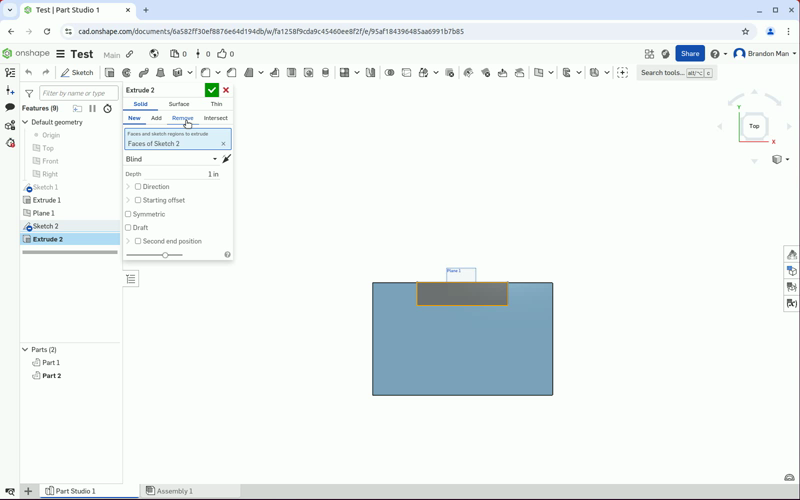
click(186, 120)
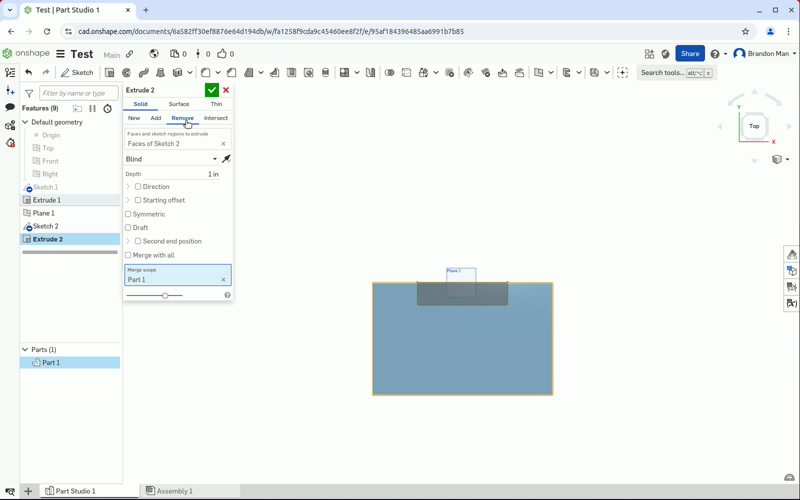
key(tab, 4)
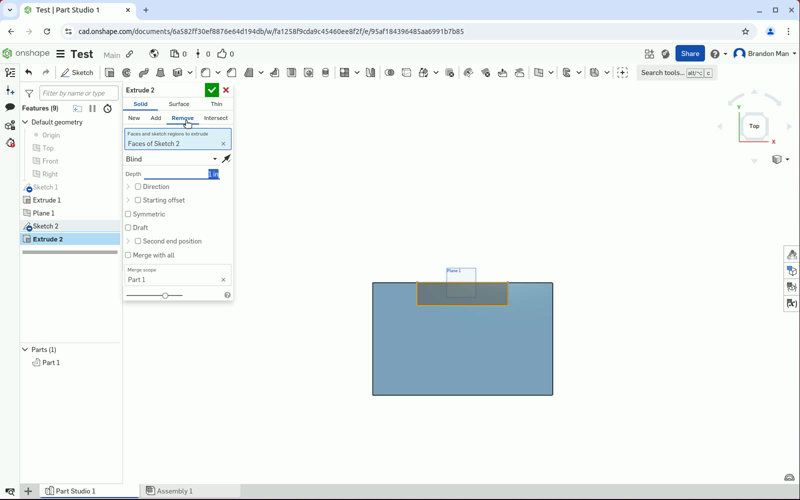
text(13.961)
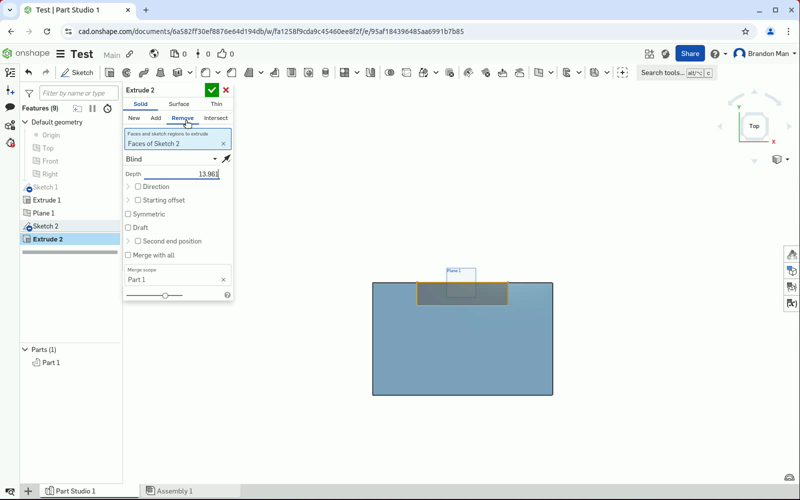
key(tab, 6)
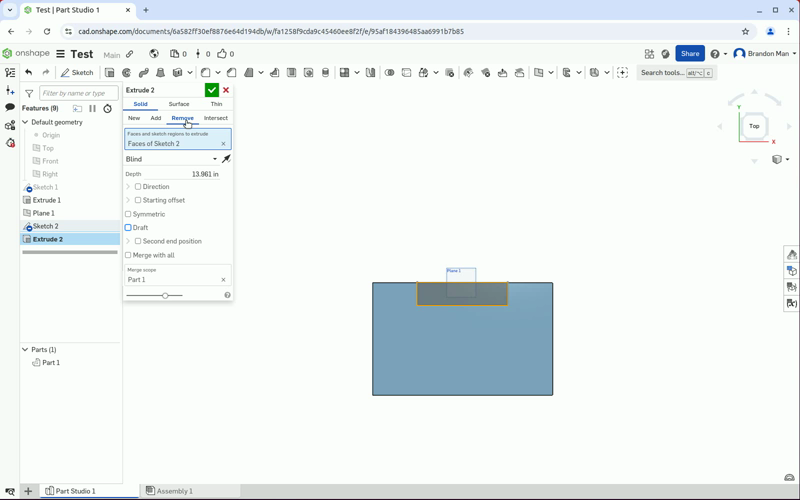
key(space)
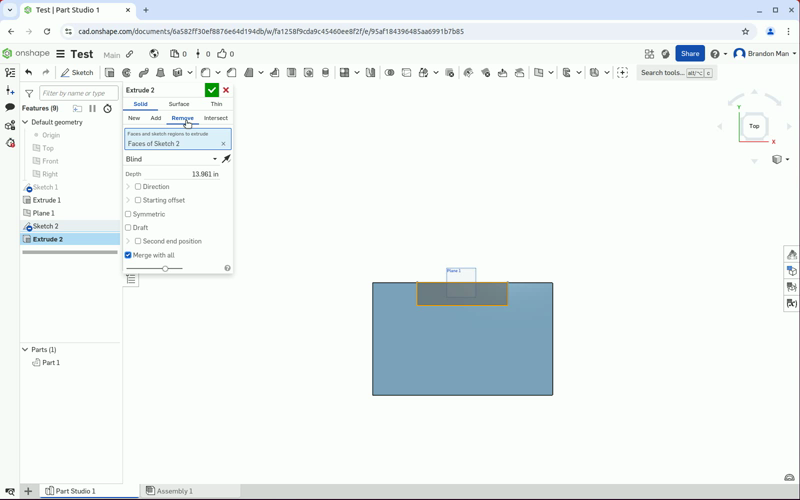
key(enter)
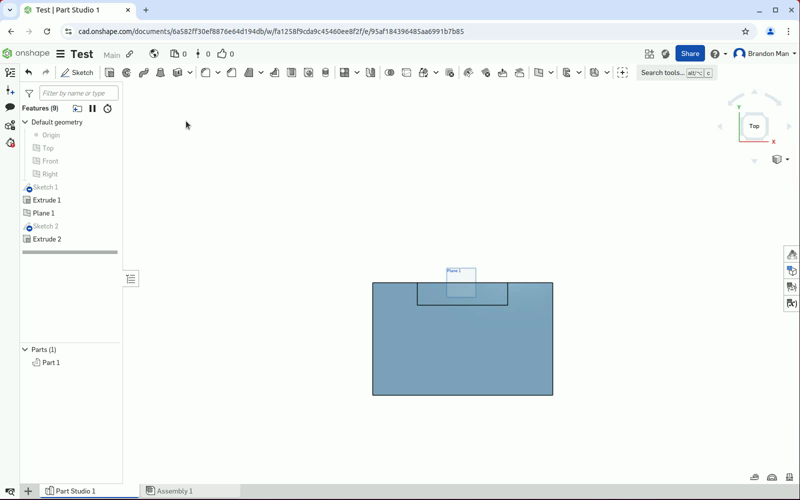
key(shift+h)
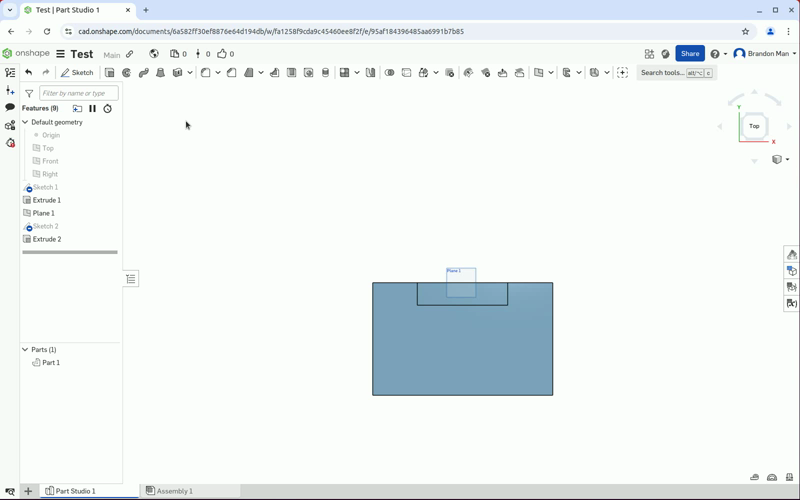
key(shift+h)
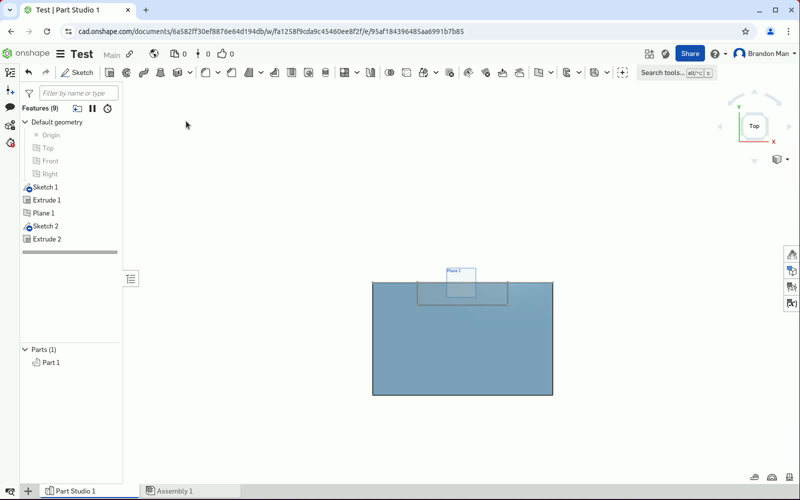
key(shift+7)
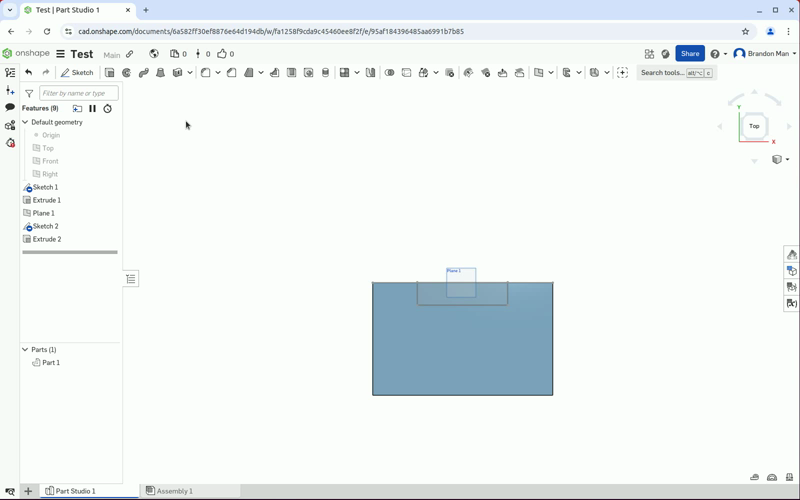
key(up, 3)
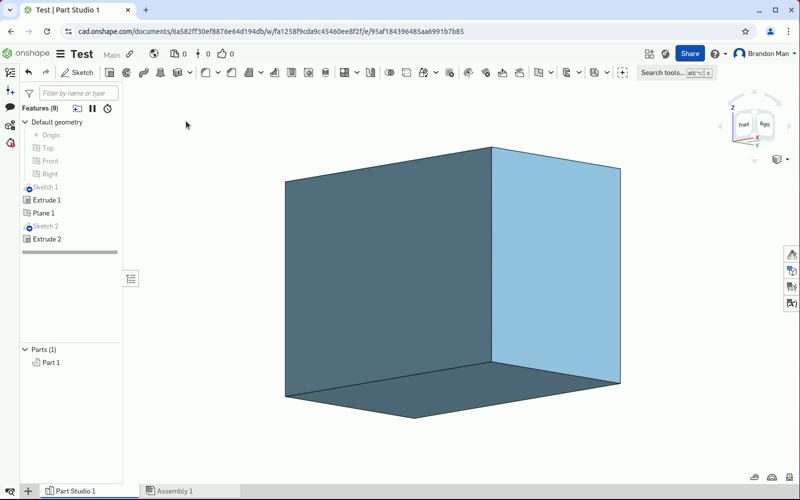
key(left, 3)
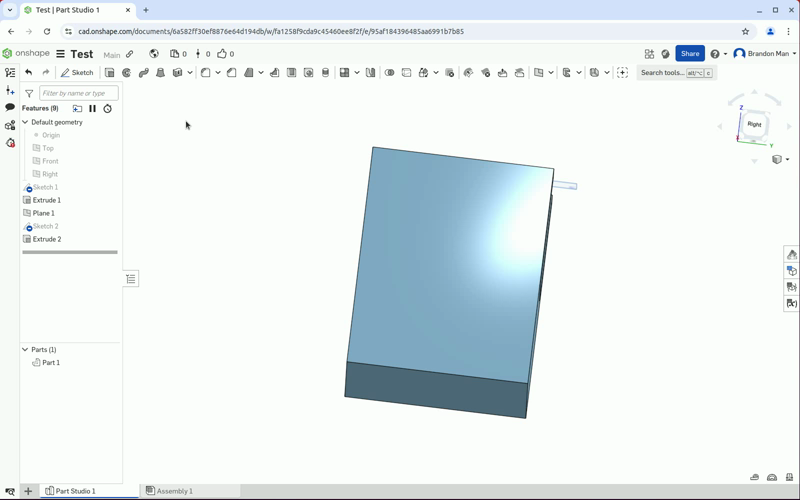
key(right, 3)
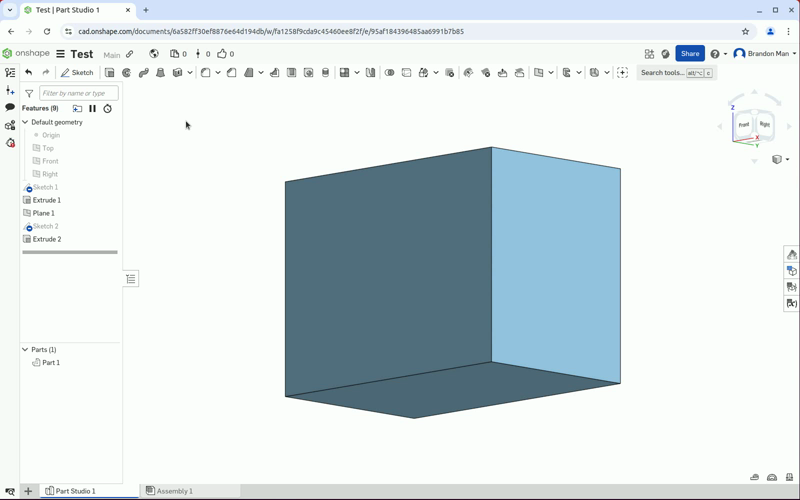
key(down, 3)
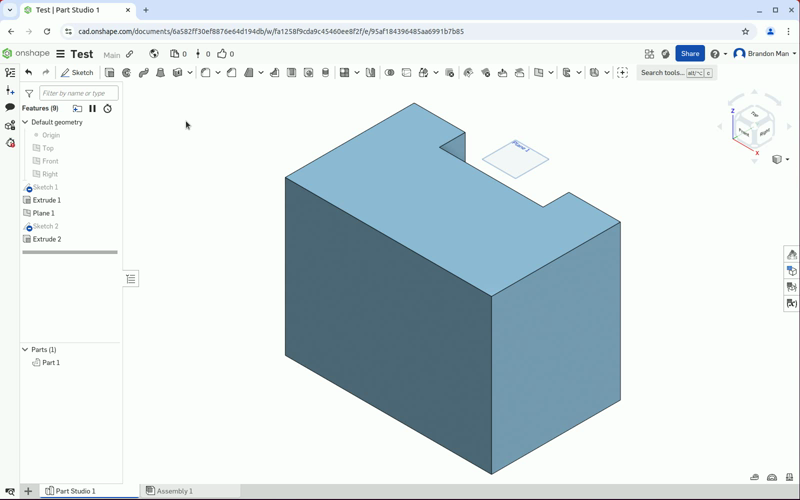
mouse_move(73, 189)
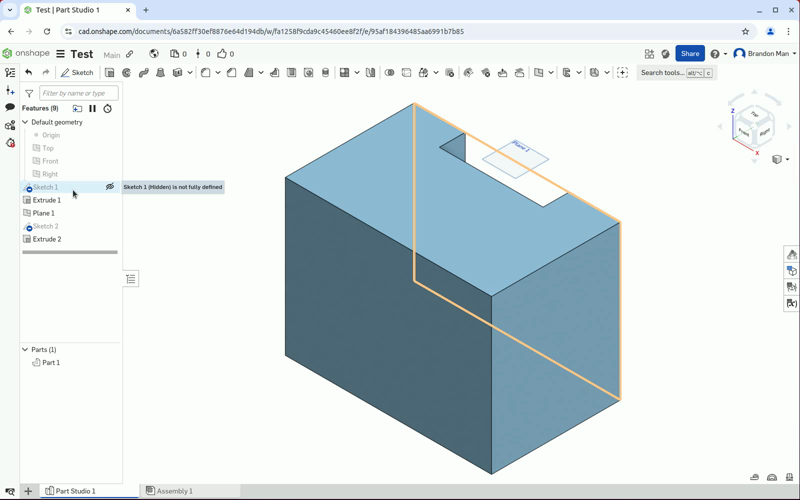
click(73, 189)